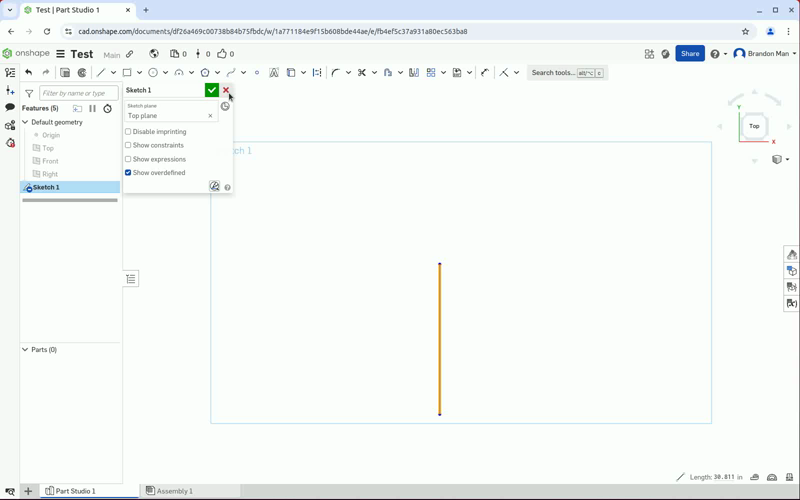
key(shift+h)
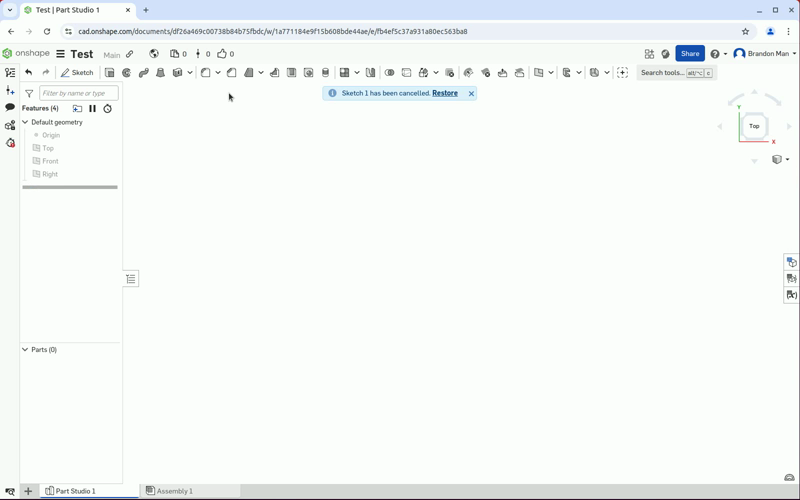
mouse_move(73, 352)
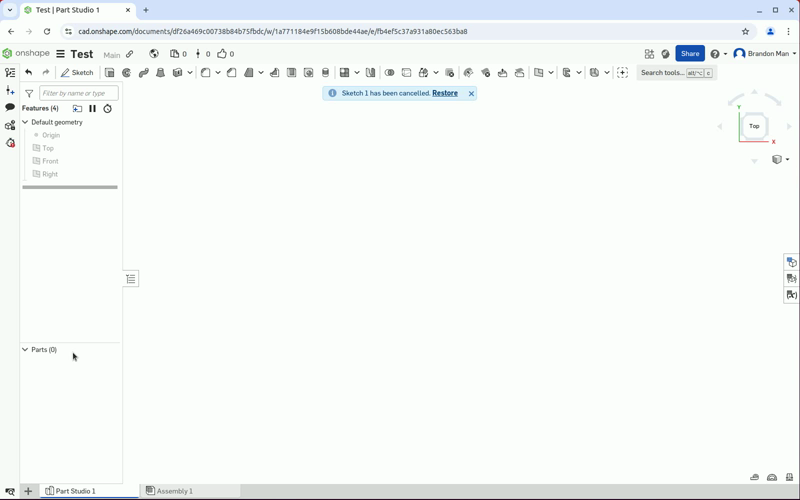
key(y)
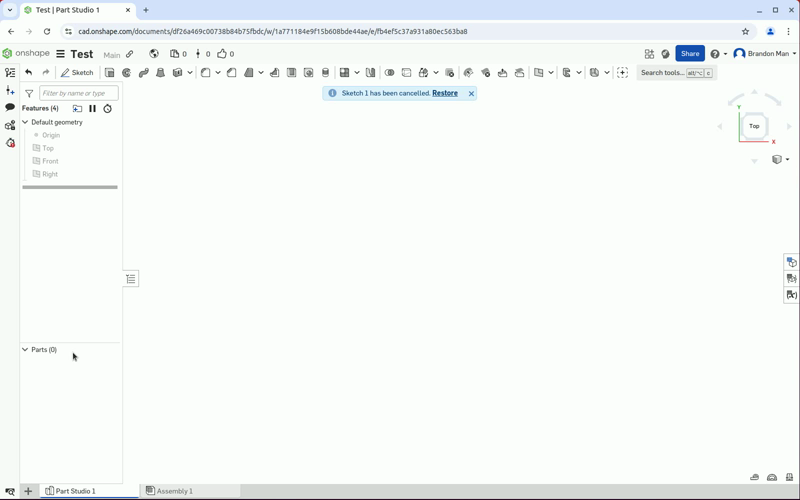
key(shift+p)
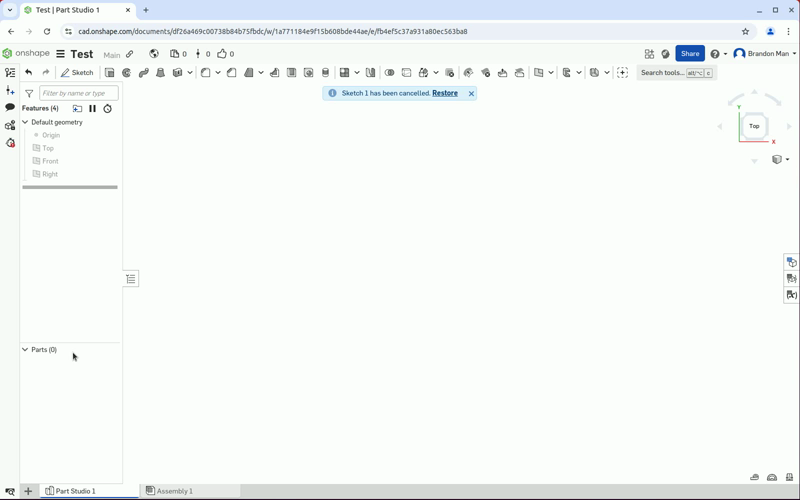
key(space)
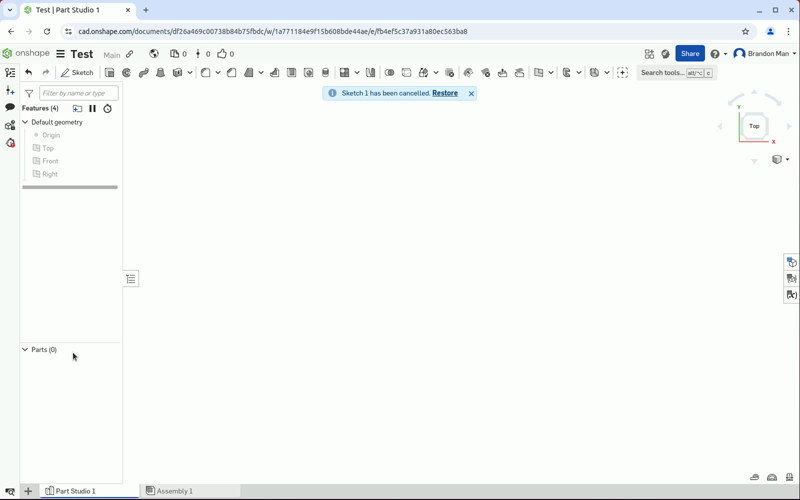
key_down(shift)
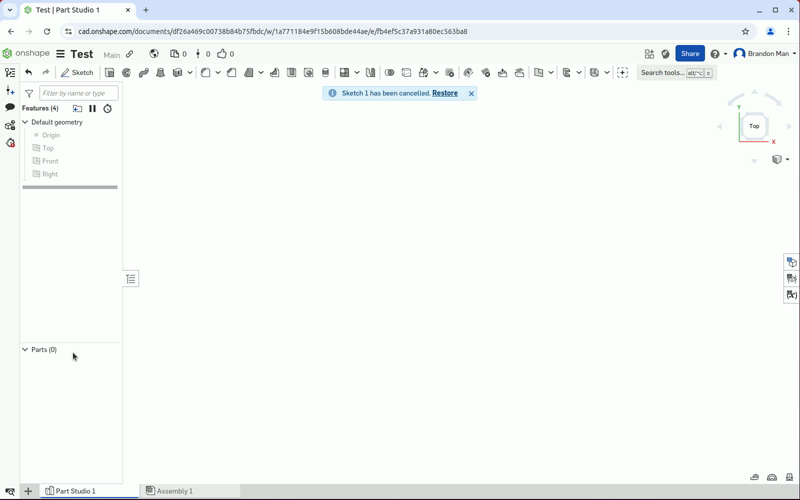
key(up)
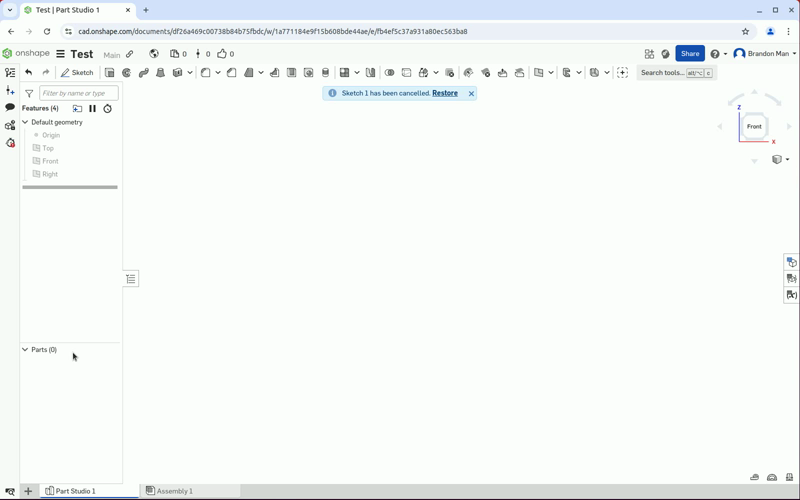
key_up(shift)
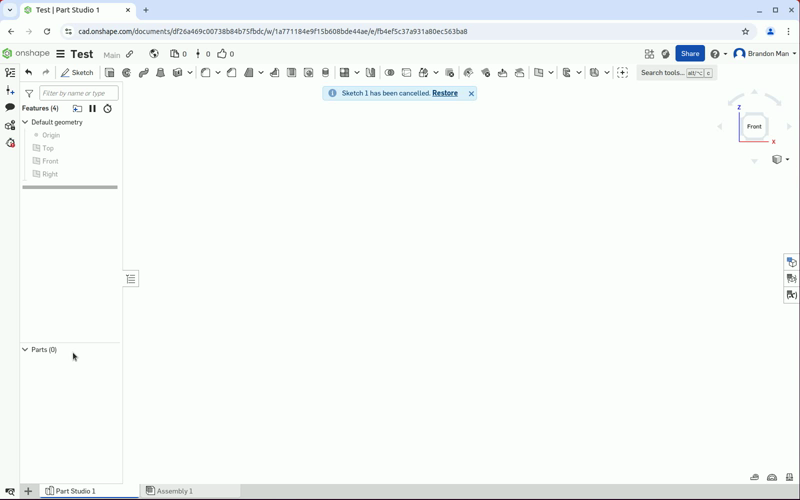
mouse_move(73, 352)
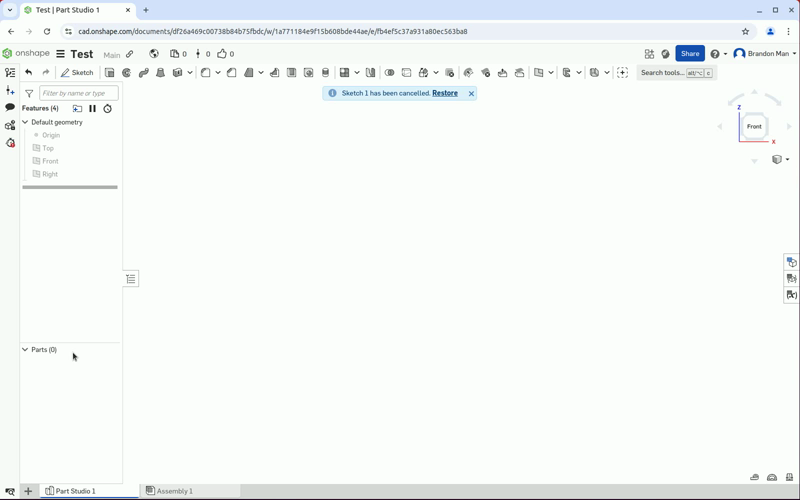
key(shift+y)
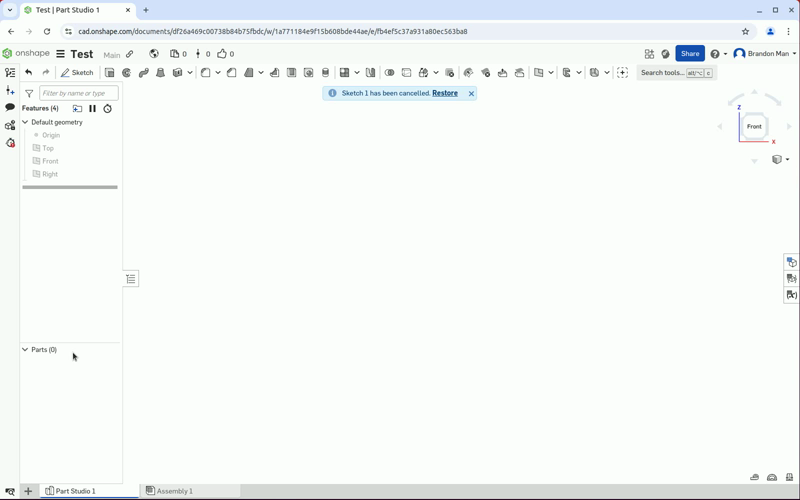
key(shift+s)
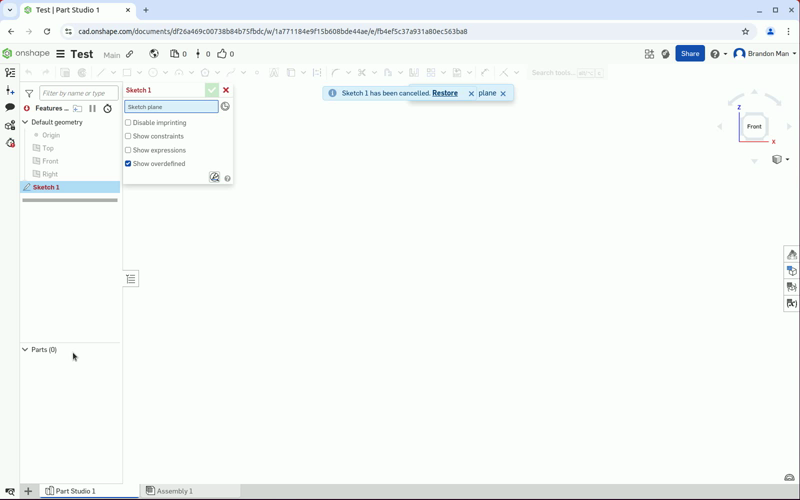
mouse_move(73, 163)
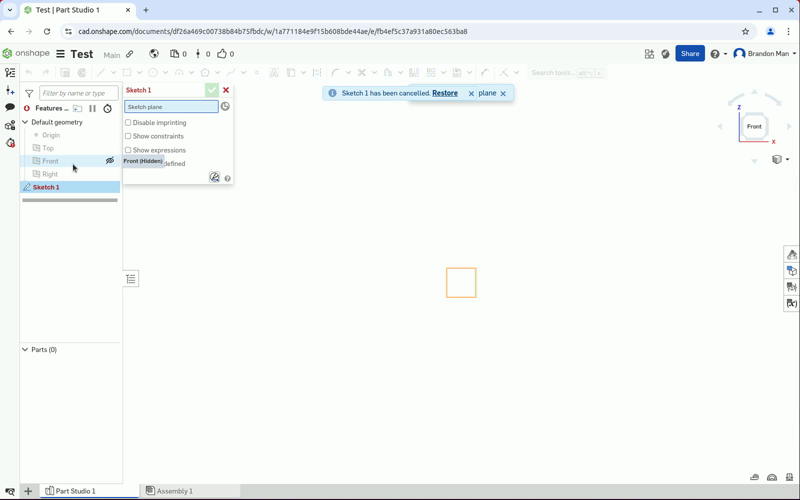
click(73, 163)
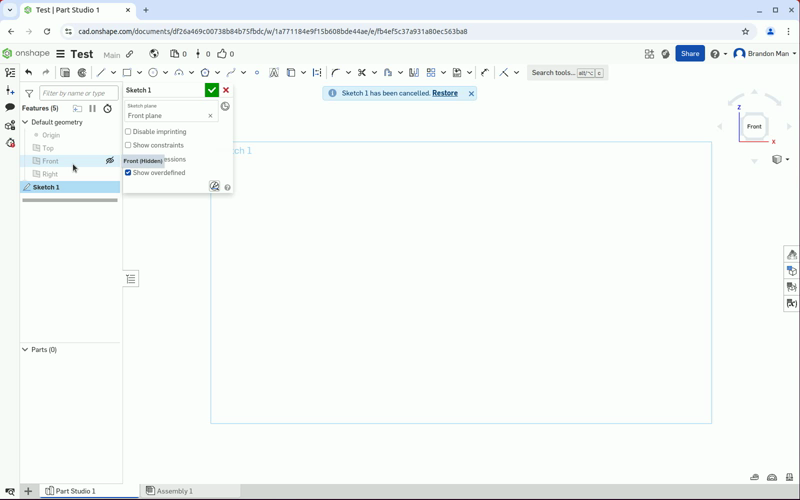
mouse_move(73, 352)
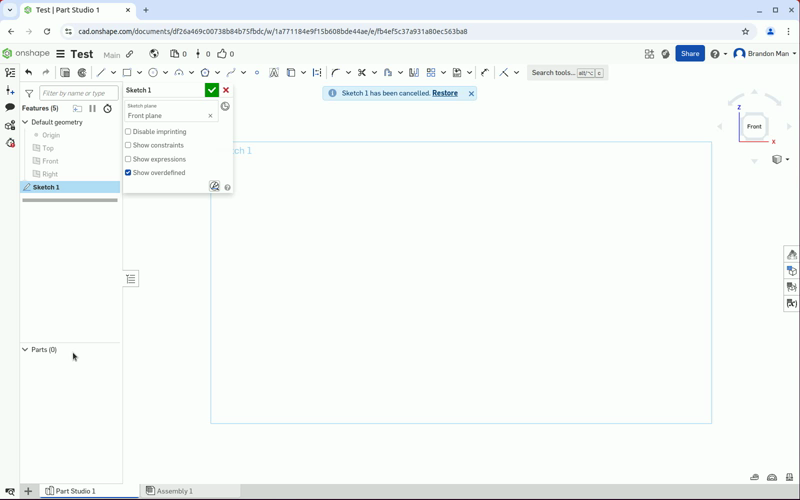
key(y)
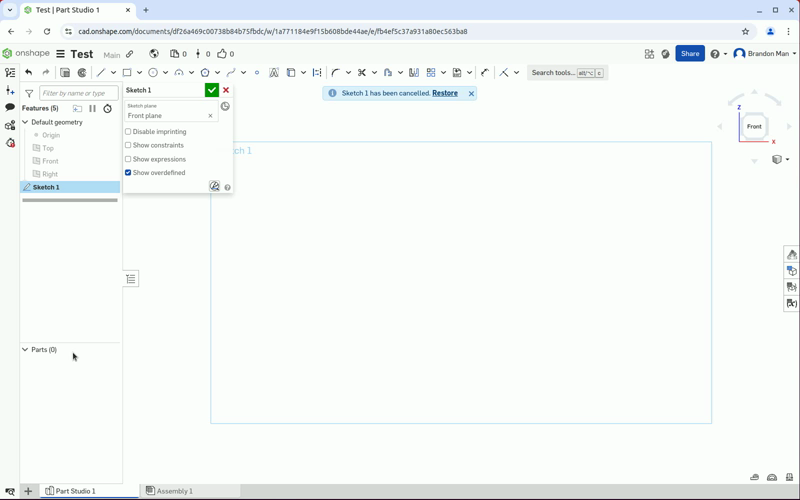
key(l)
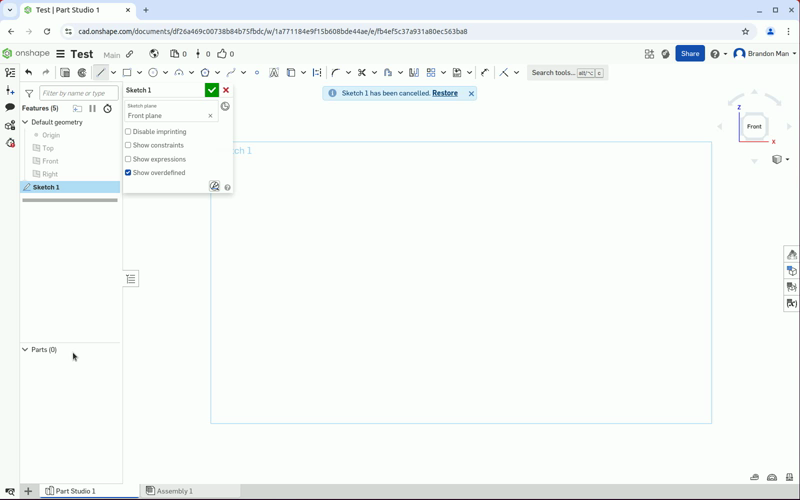
key_down(shift)
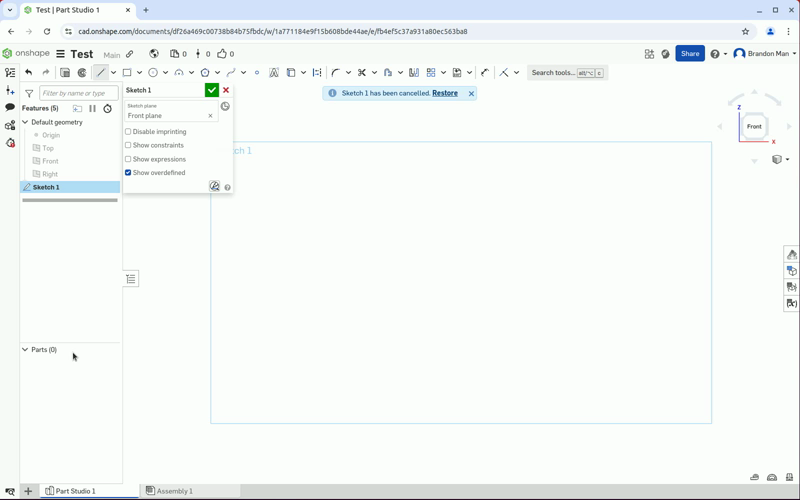
mouse_move(439, 282)
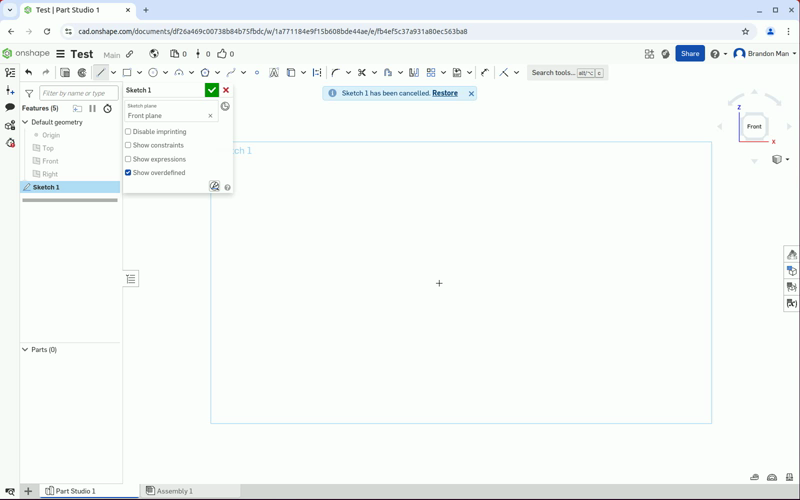
click(439, 282)
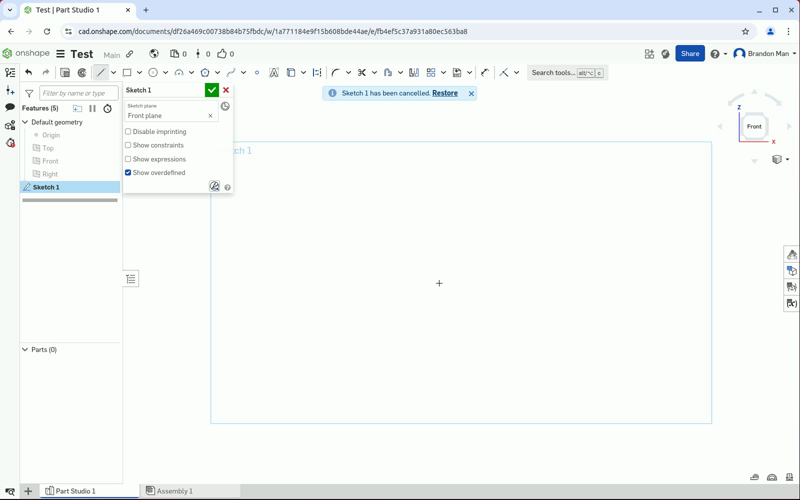
key_up(shift)
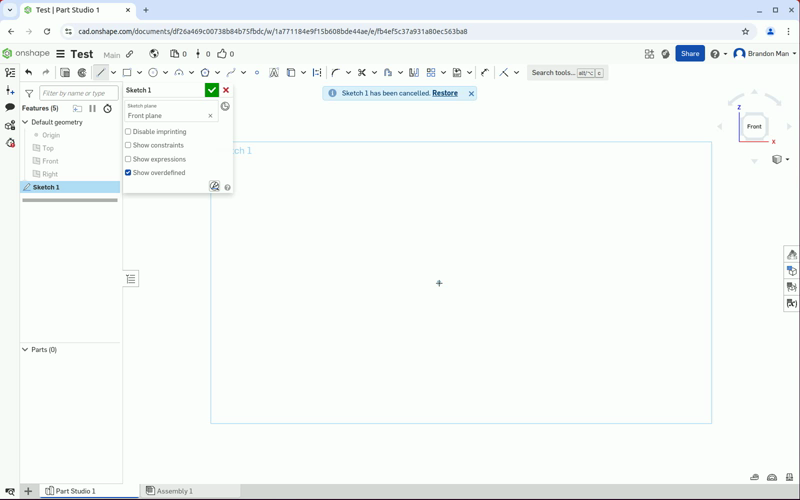
key_down(shift)
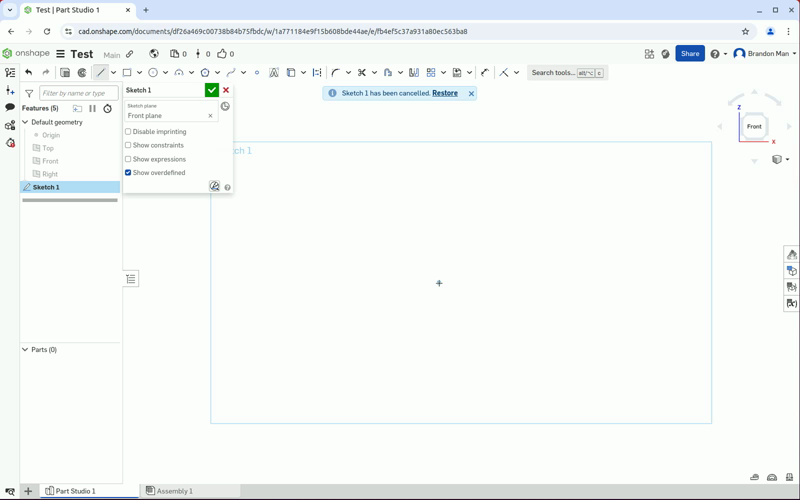
mouse_move(469, 282)
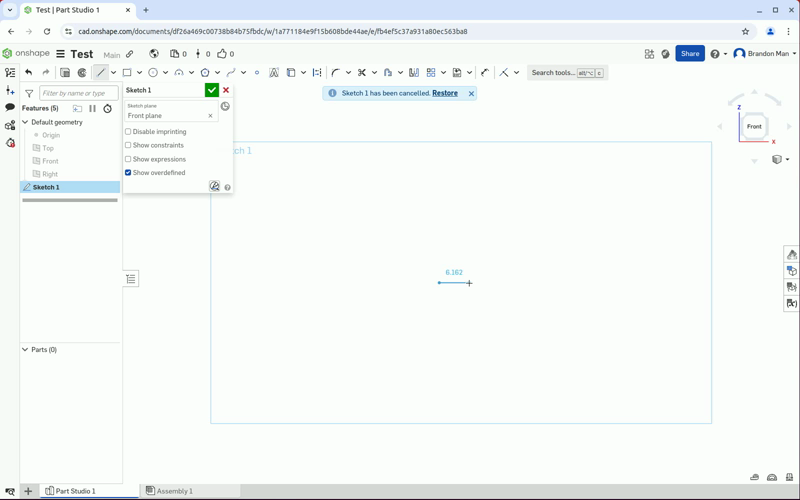
mouse_move(461, 282)
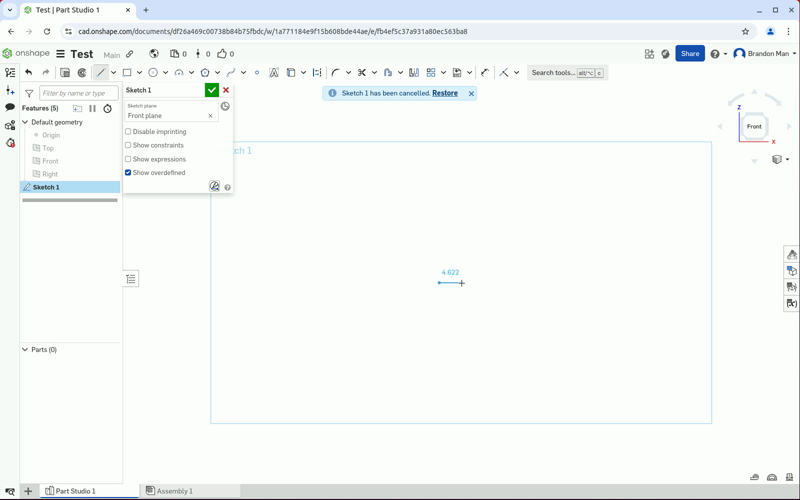
click(461, 282)
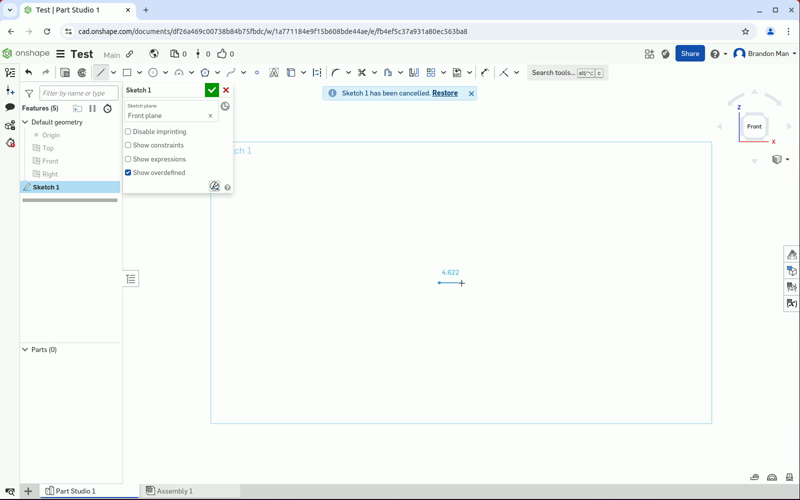
key_up(shift)
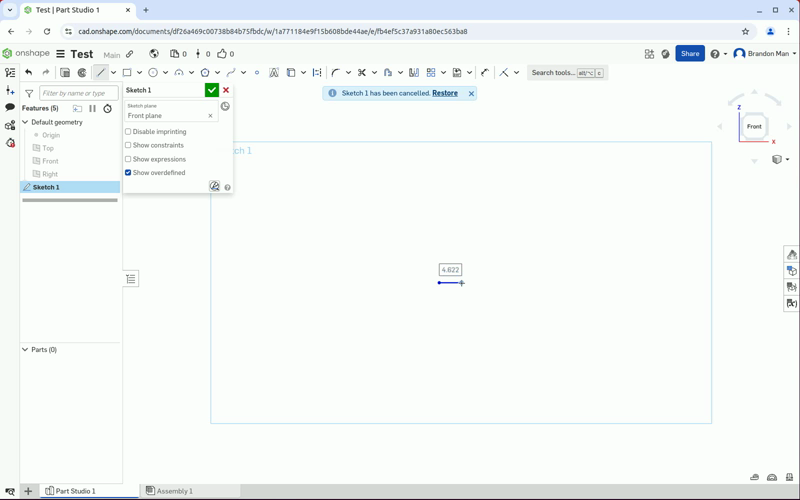
key_down(shift)
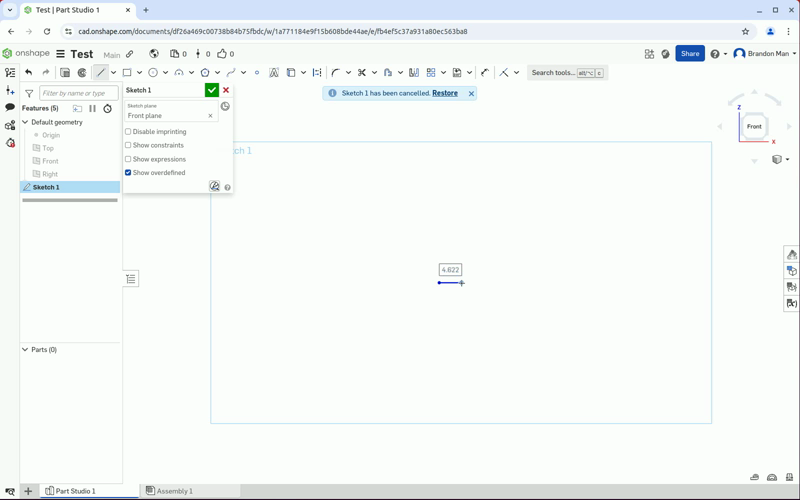
mouse_move(491, 282)
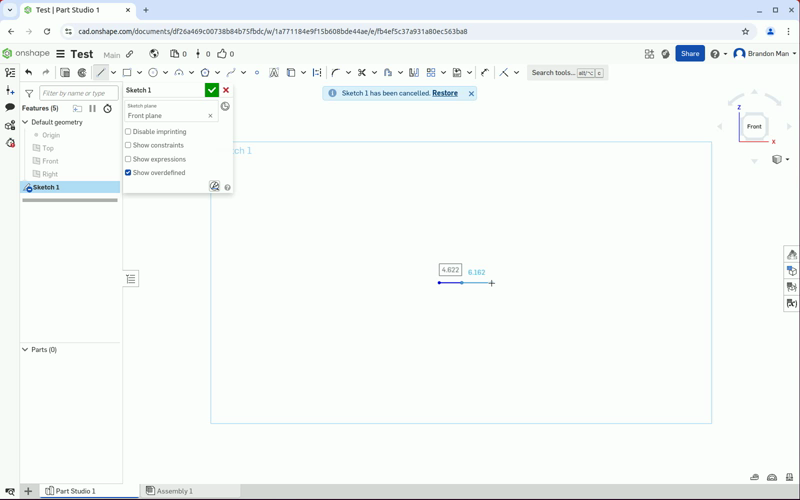
mouse_move(461, 275)
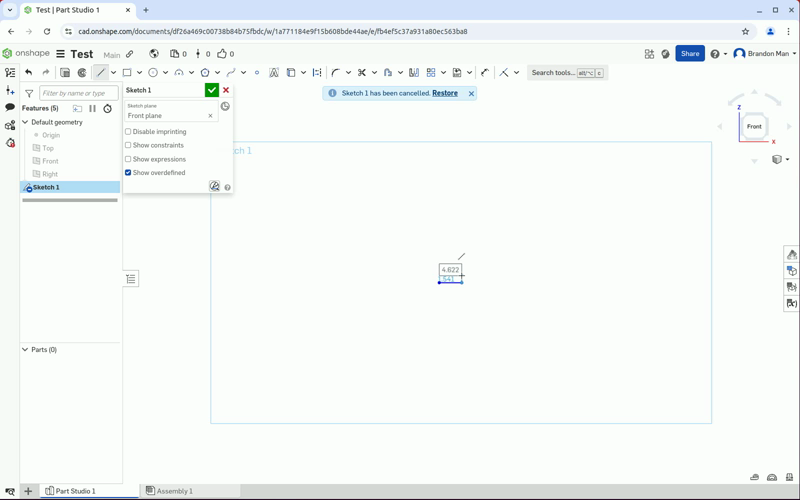
click(461, 275)
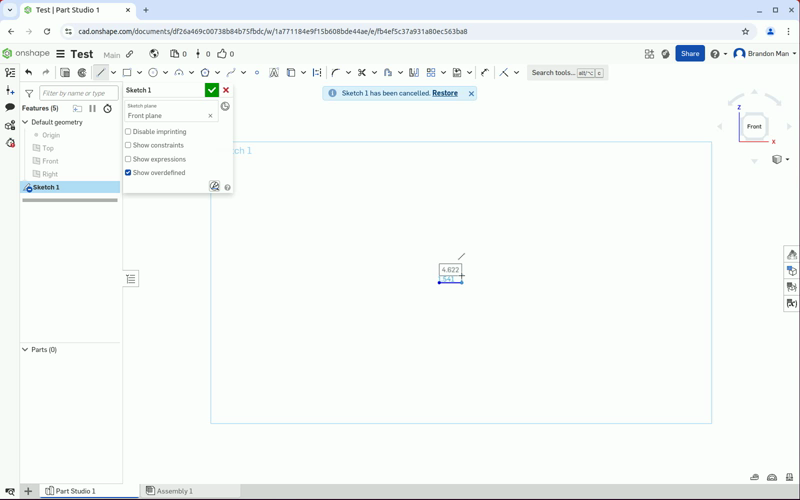
key_up(shift)
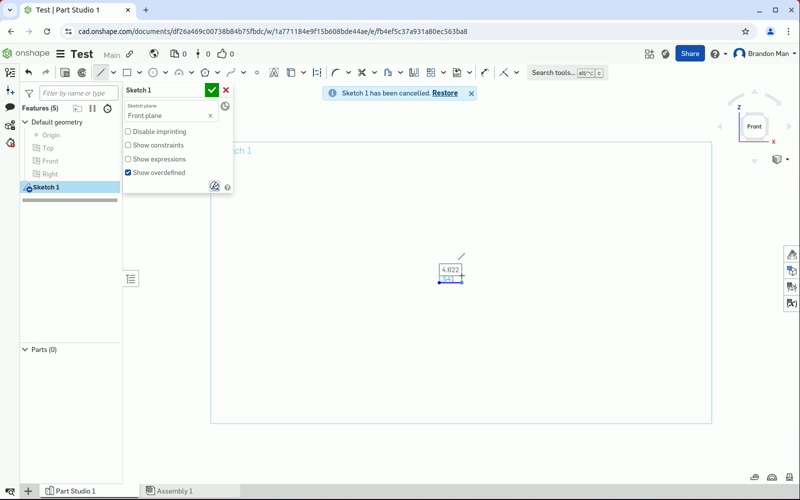
key_down(shift)
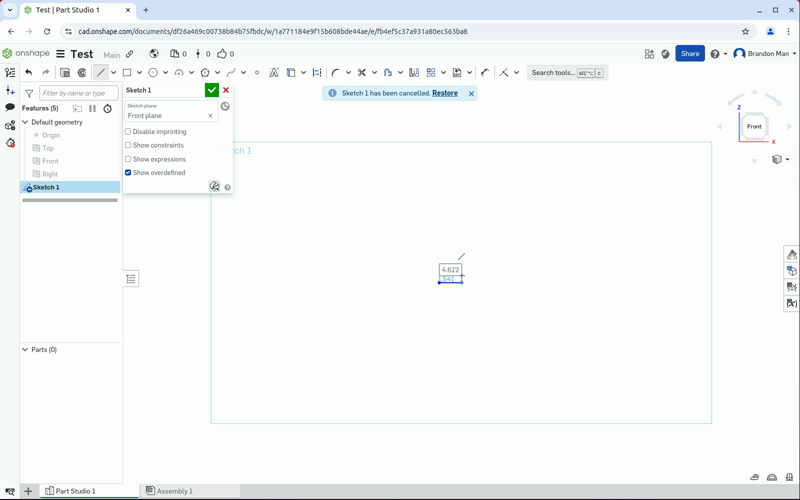
mouse_move(491, 275)
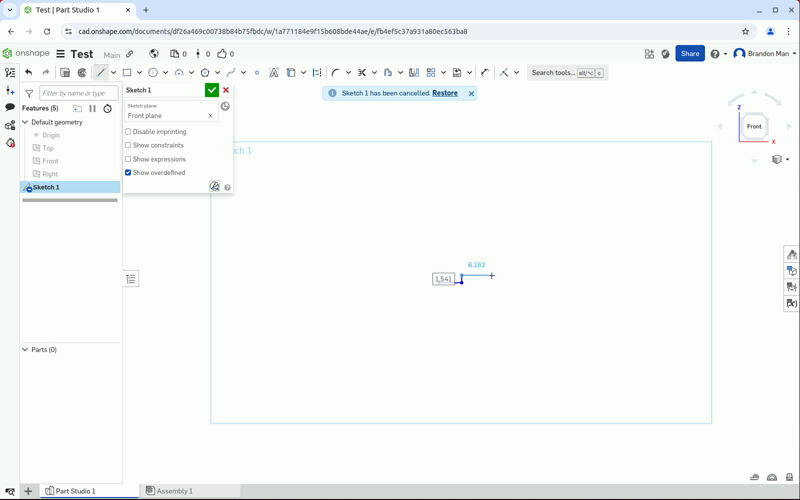
mouse_move(439, 275)
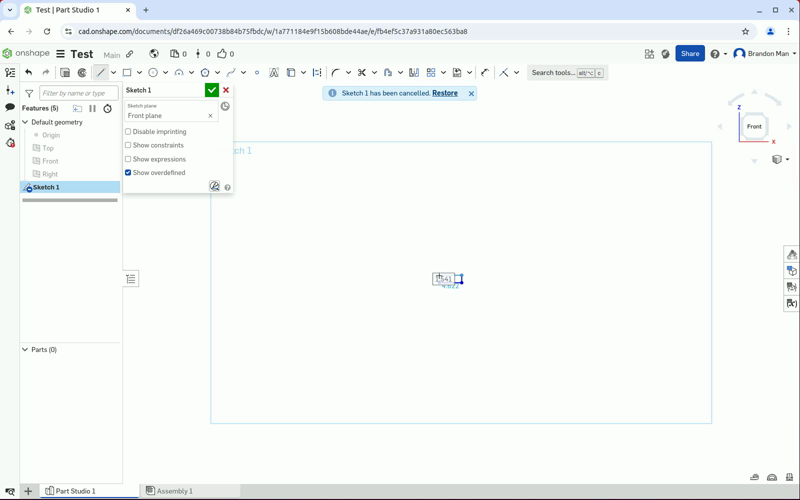
click(439, 275)
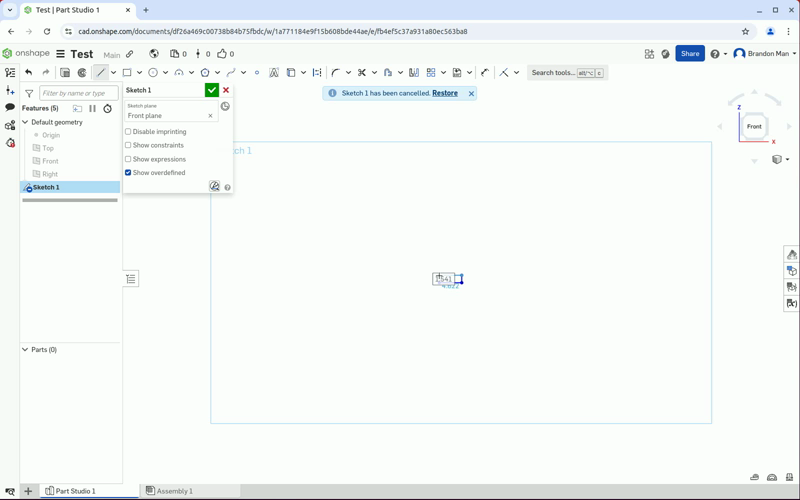
key_up(shift)
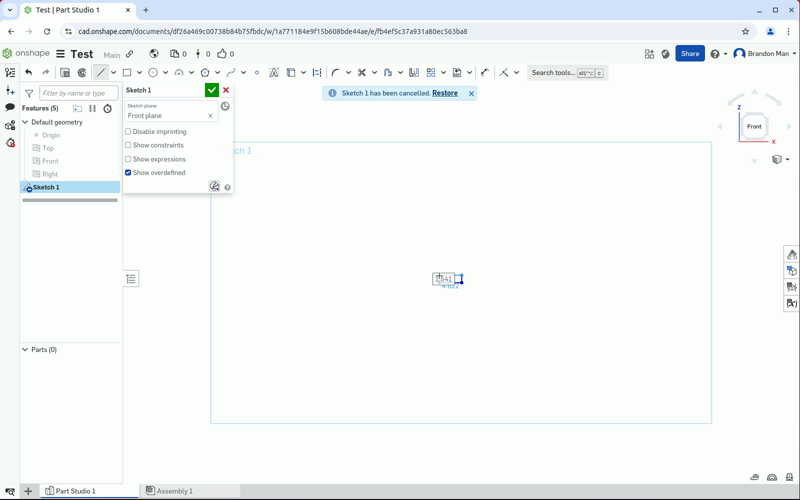
mouse_move(469, 275)
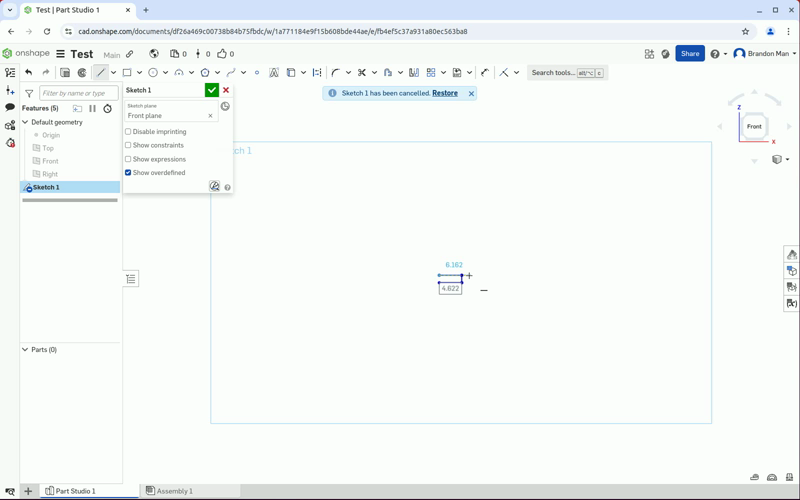
key_down(shift)
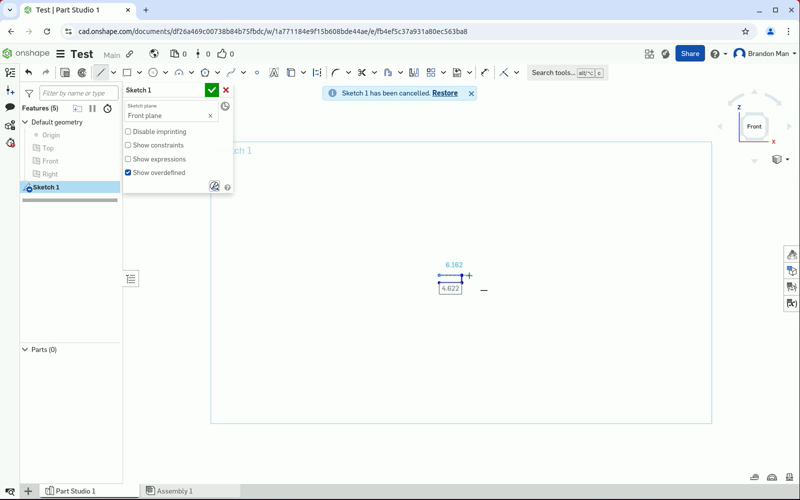
mouse_move(439, 282)
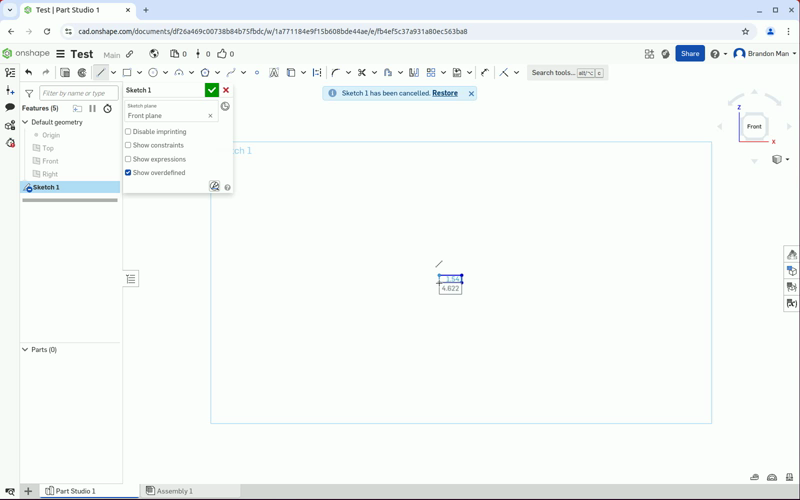
key_up(shift)
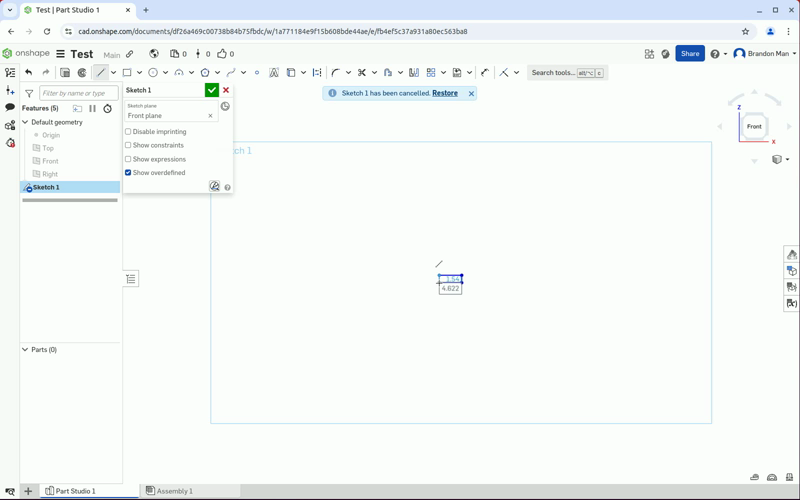
click(439, 282)
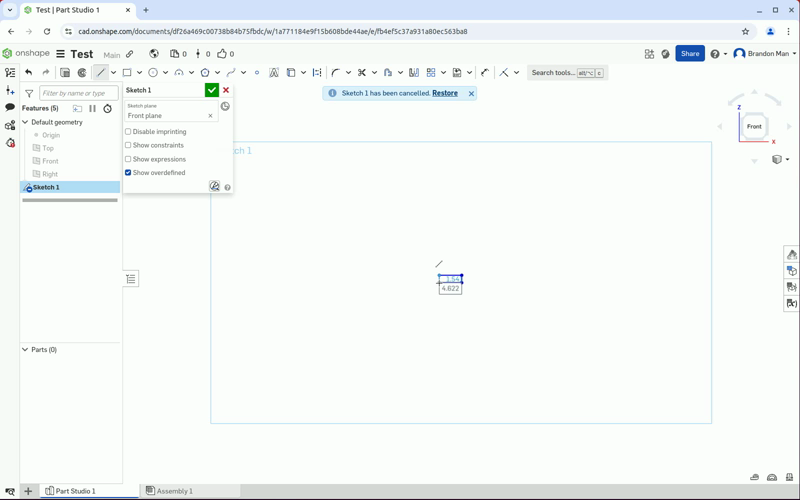
key(esc)
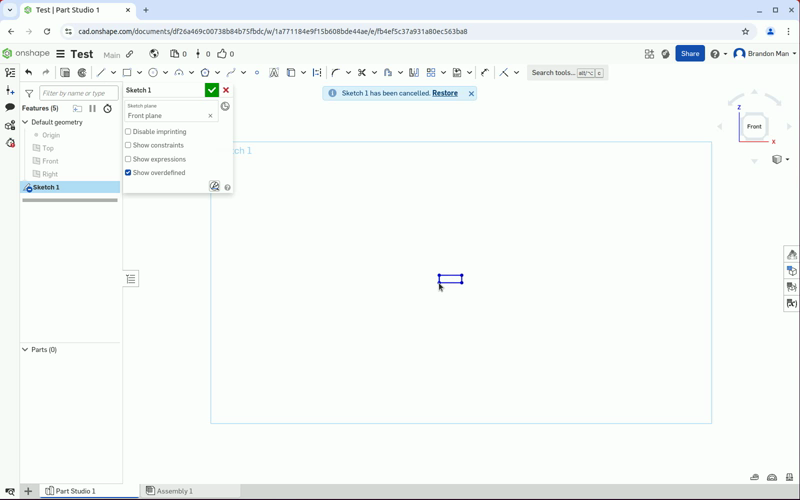
mouse_move(449, 282)
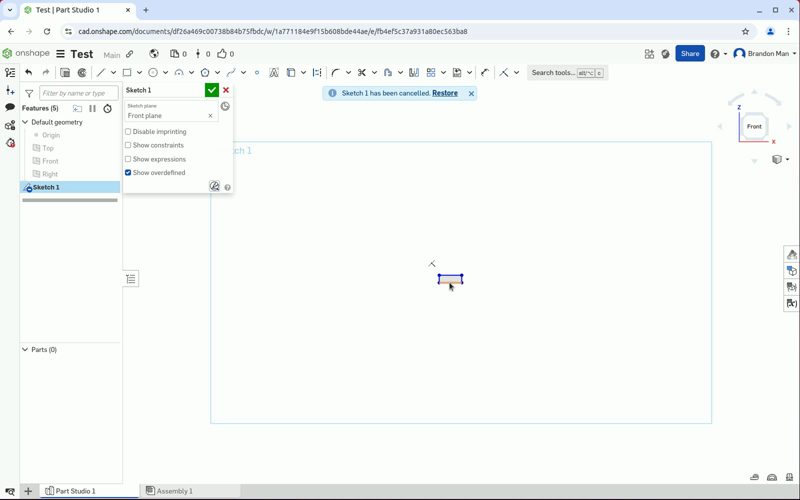
scroll(6)
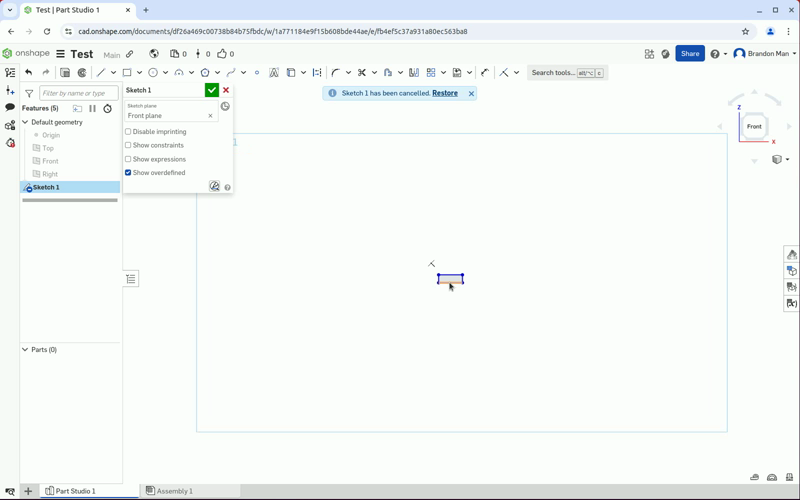
scroll(6)
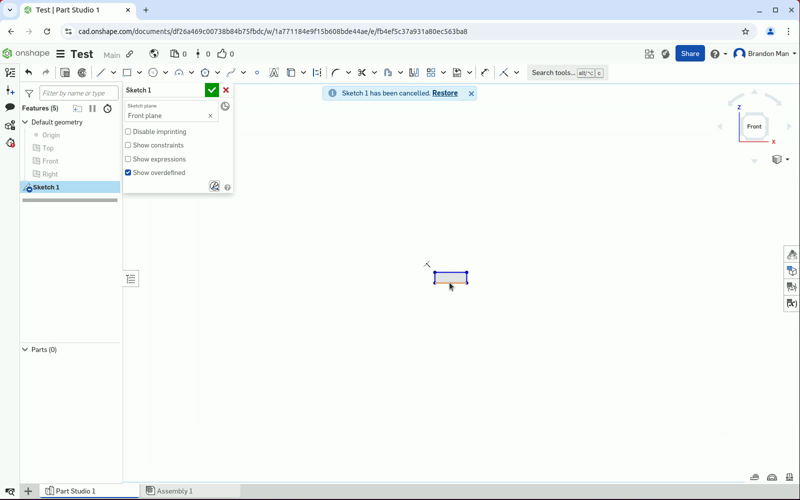
scroll(6)
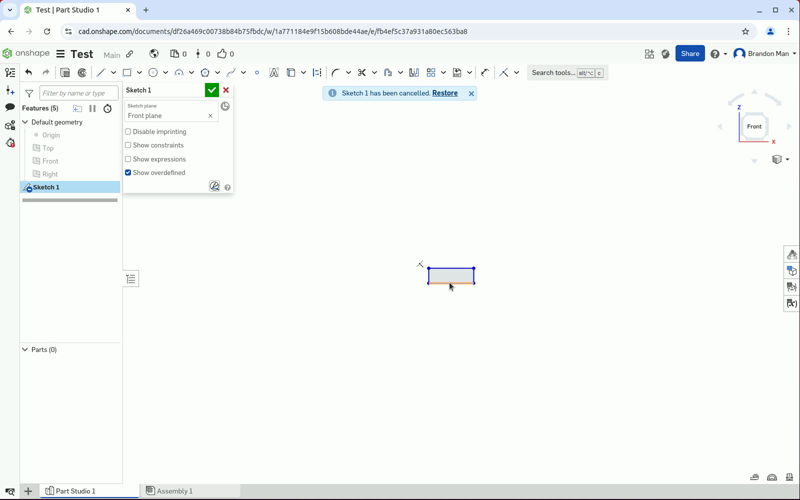
scroll(6)
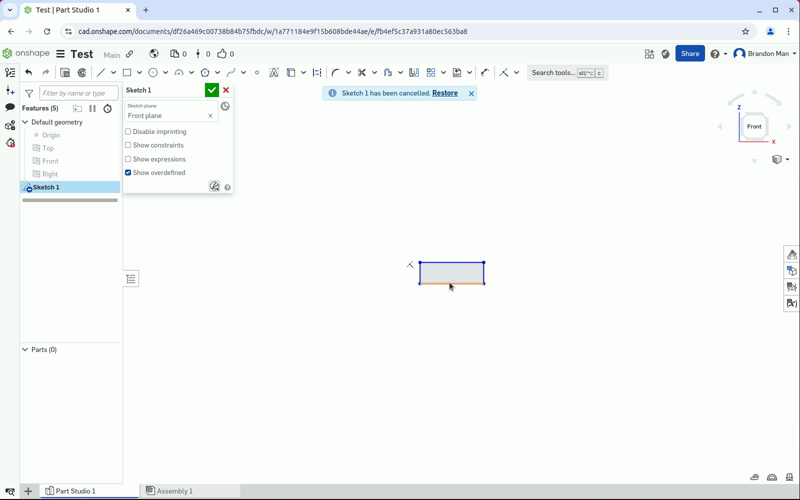
scroll(6)
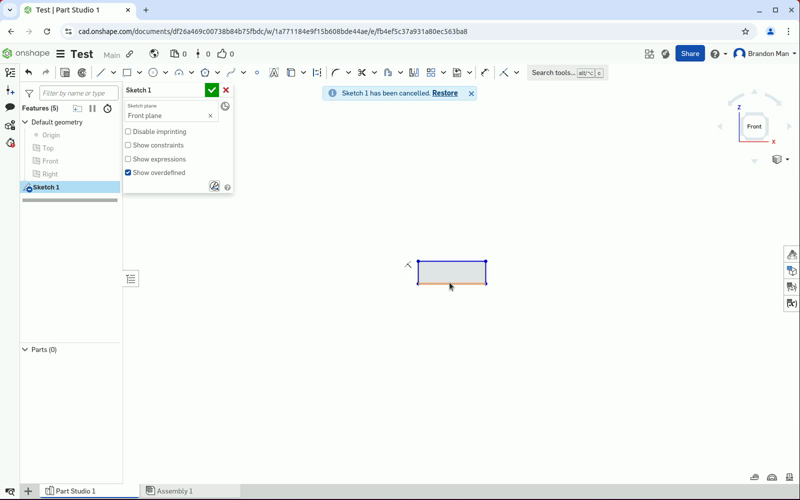
scroll(6)
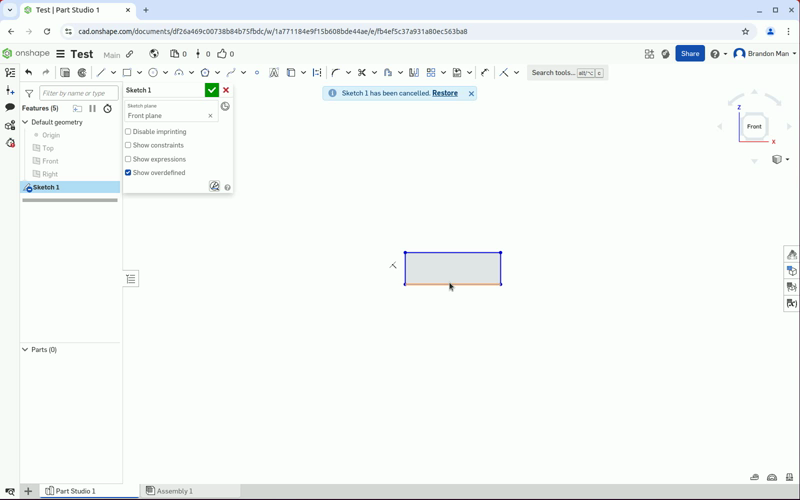
scroll(6)
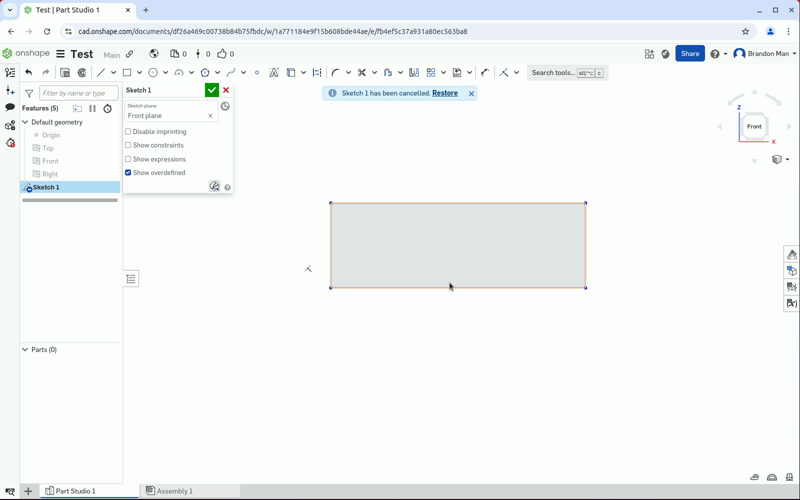
click(449, 282)
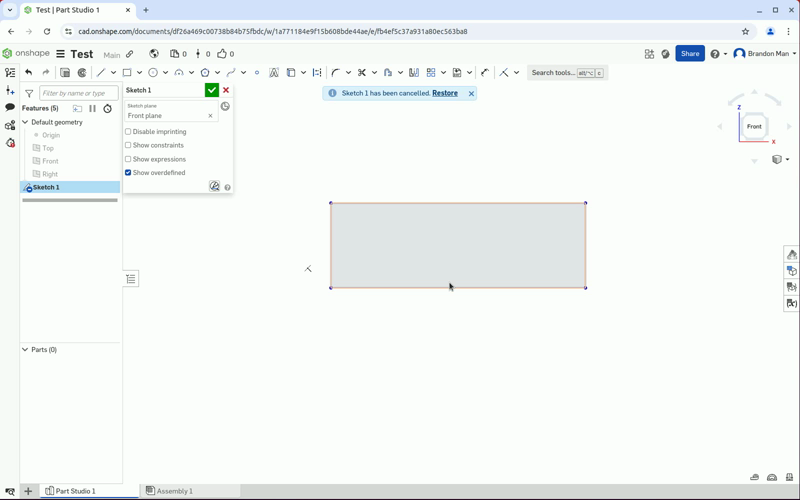
scroll(-6)
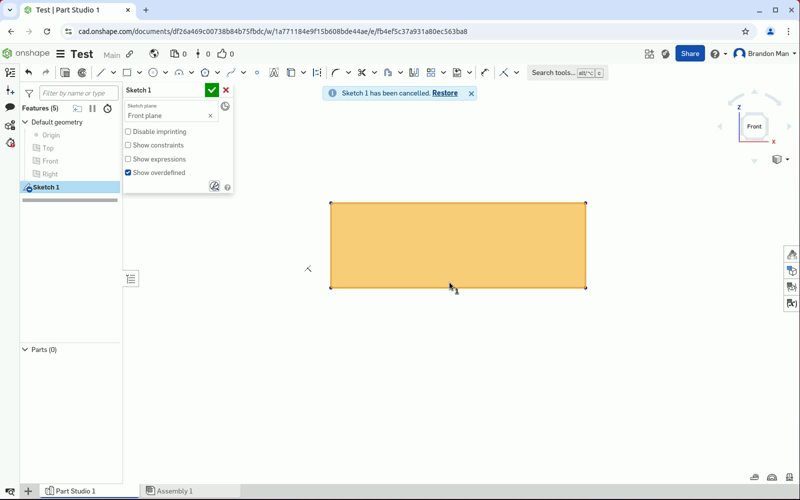
scroll(-6)
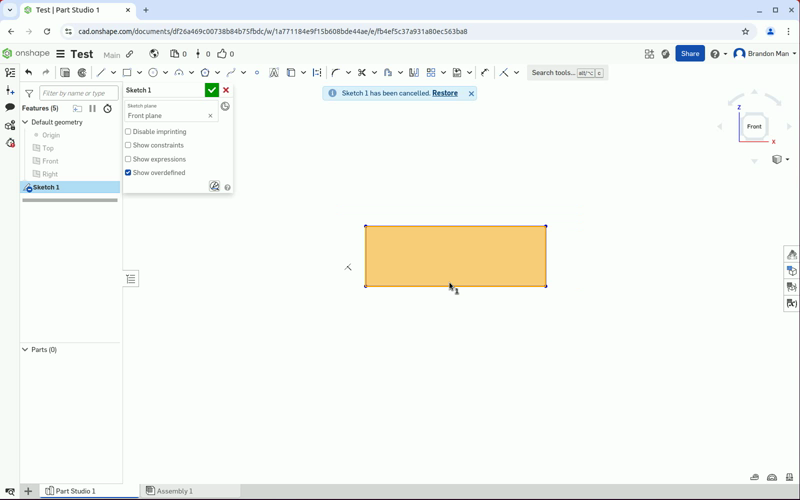
scroll(-6)
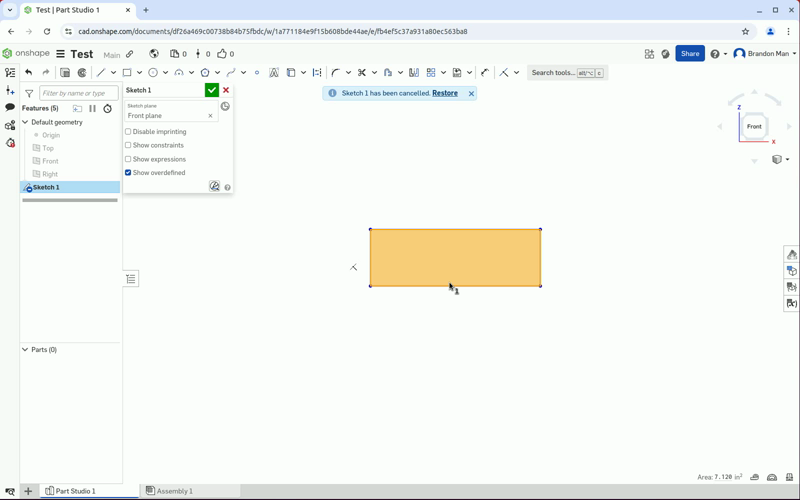
scroll(-6)
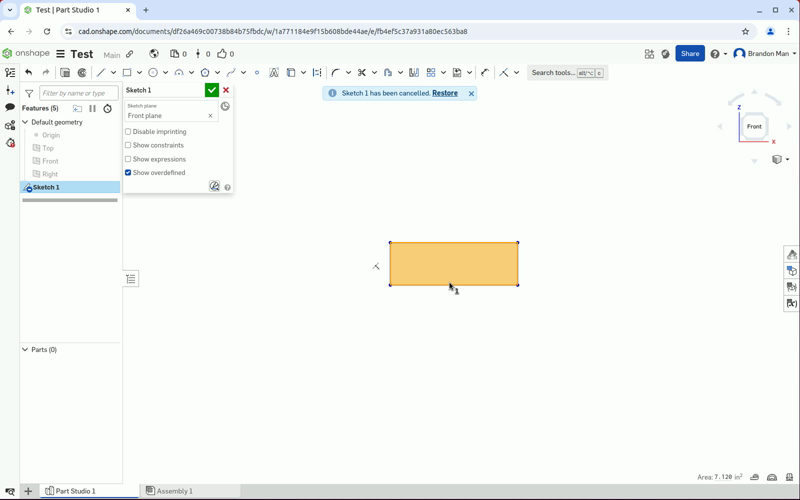
scroll(-6)
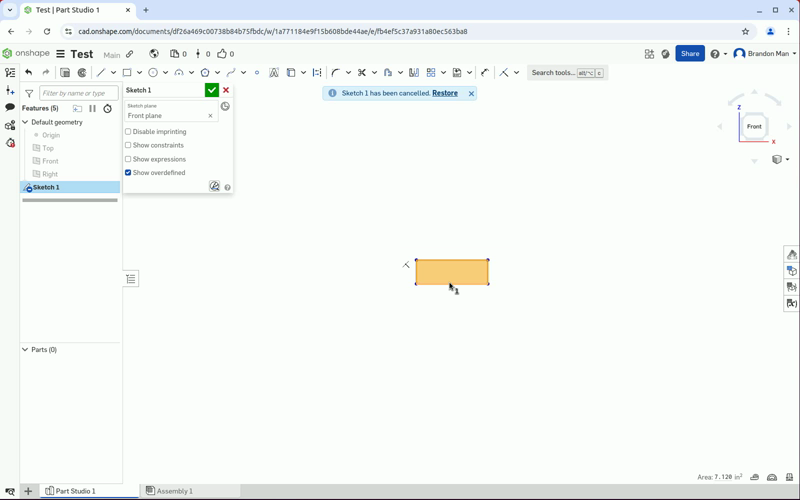
scroll(-6)
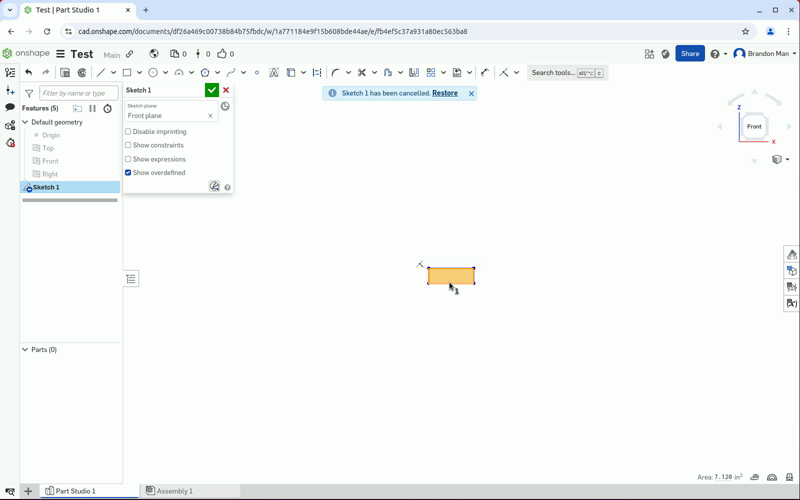
scroll(-6)
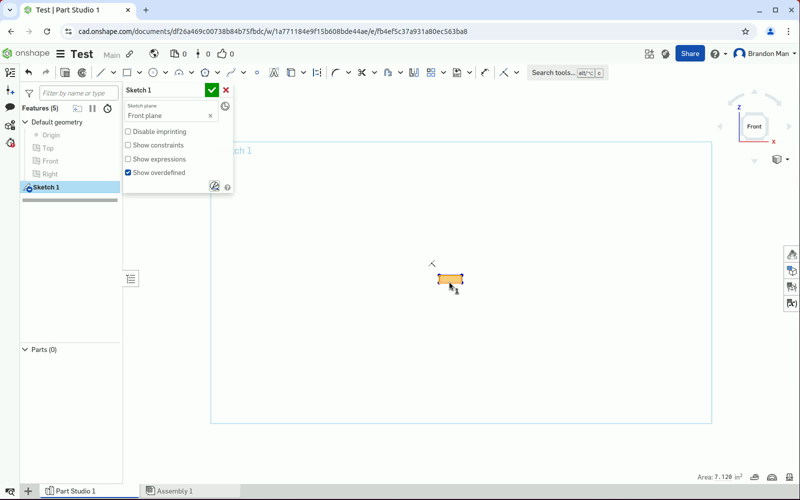
mouse_move(73, 352)
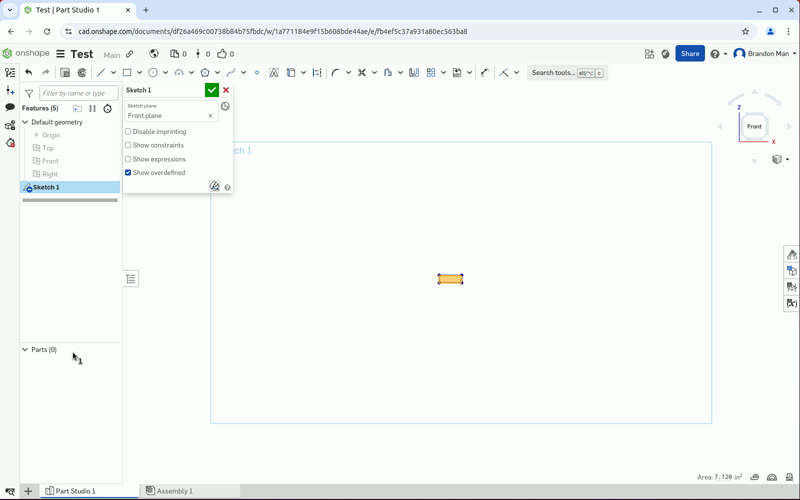
key(shift+y)
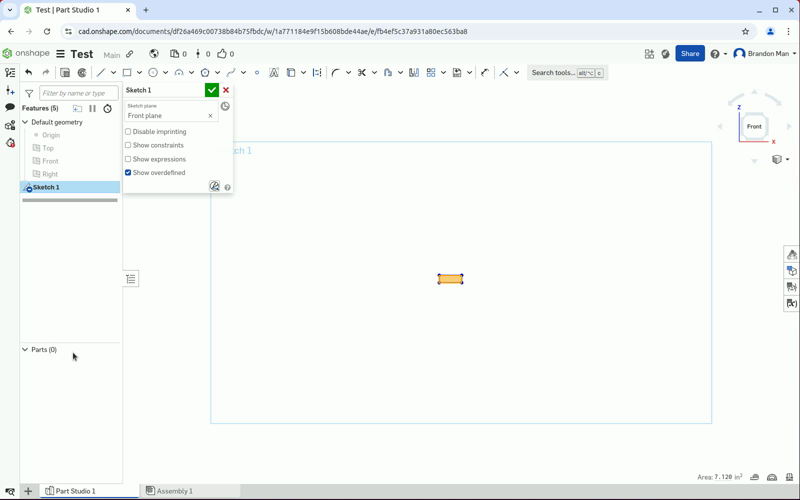
key(shift+e)
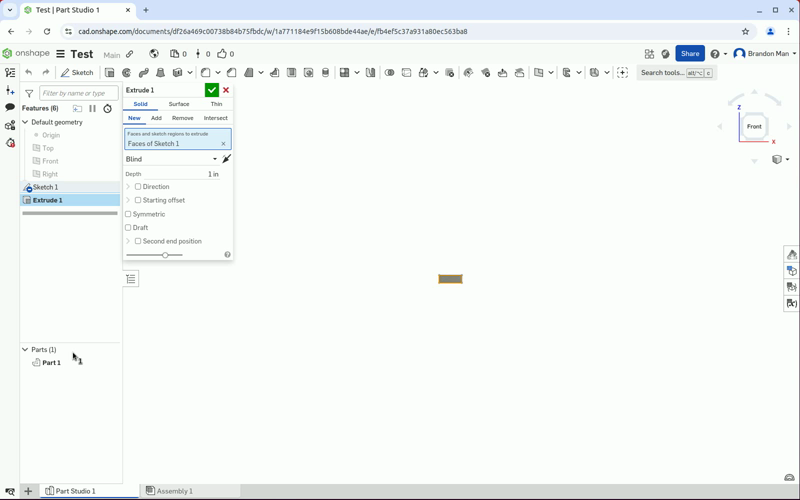
mouse_move(143, 106)
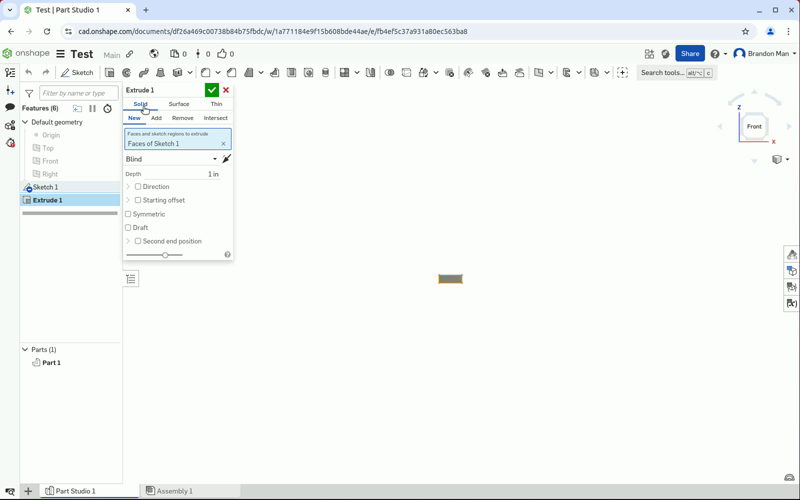
click(143, 106)
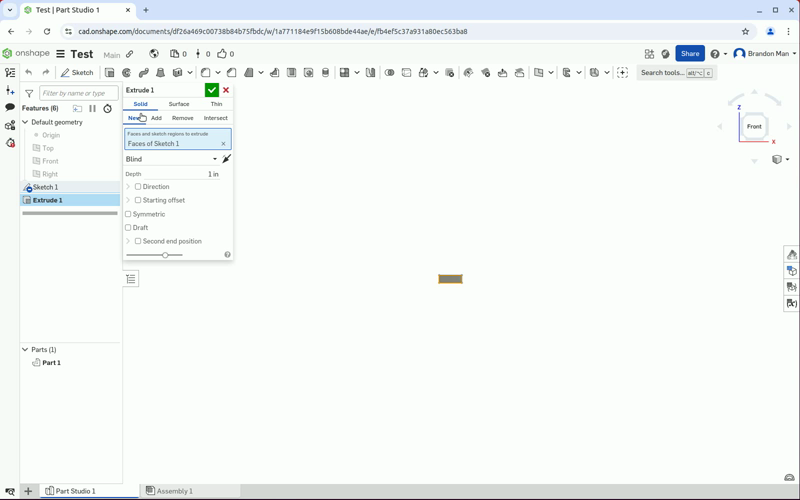
mouse_move(137, 120)
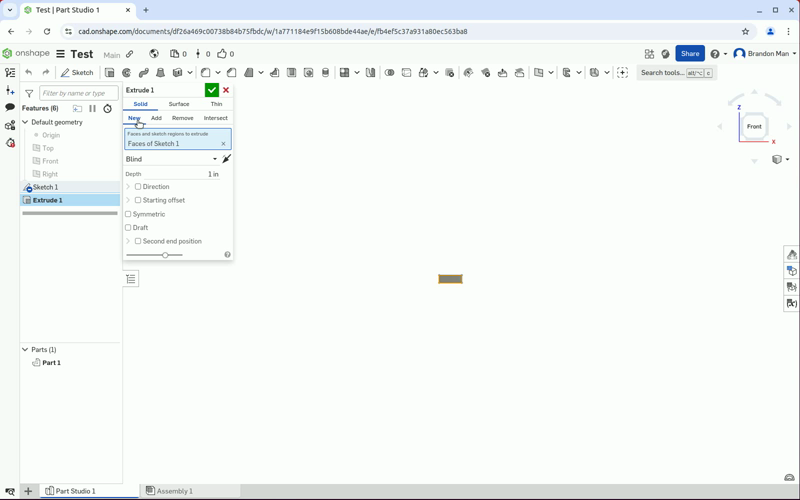
click(137, 120)
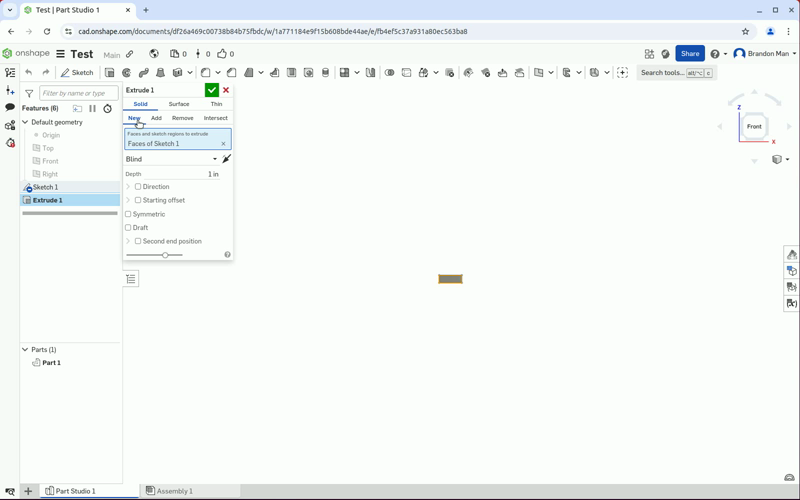
key(tab, 4)
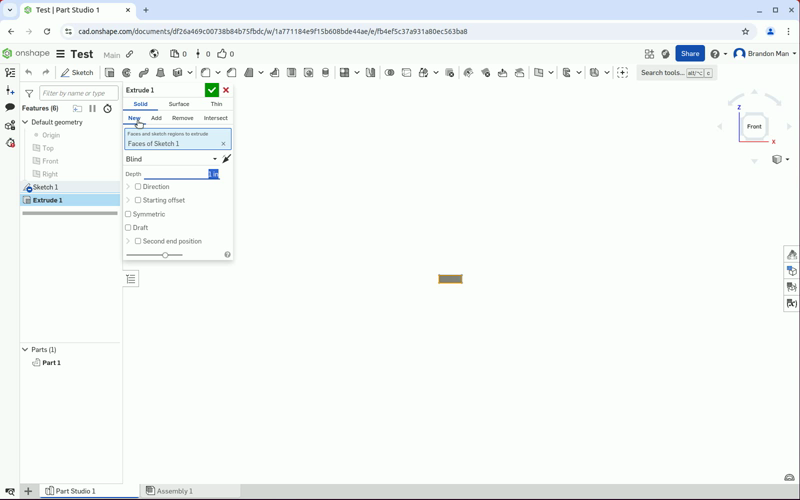
text(23.108)
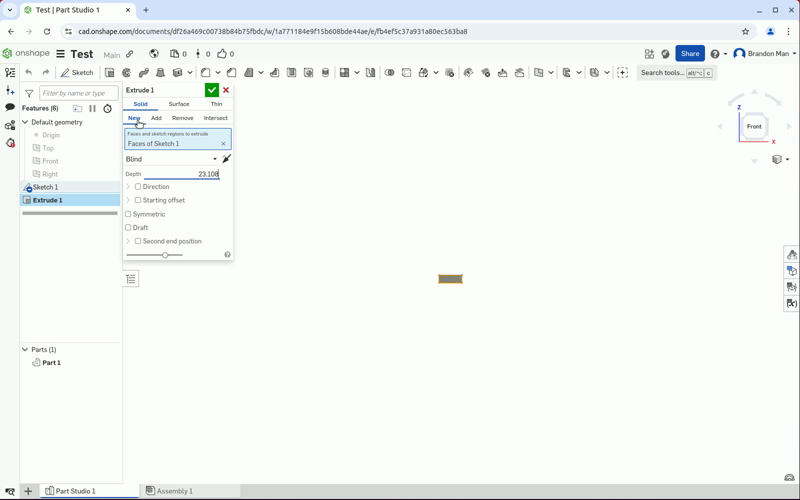
key(enter)
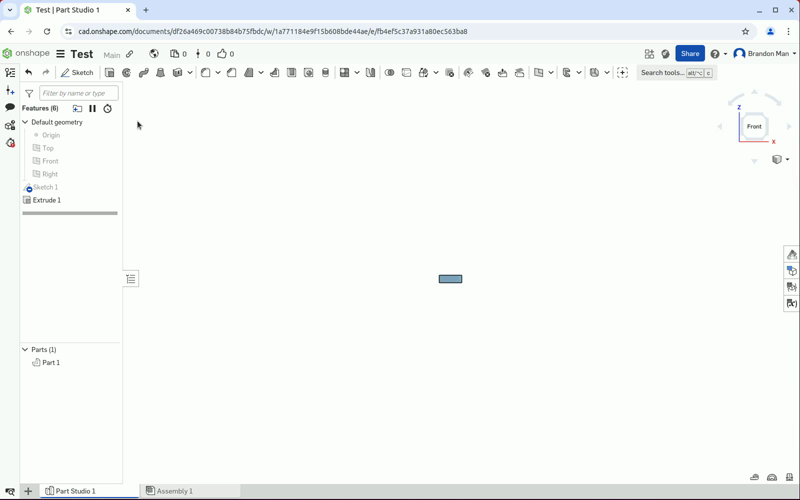
key(shift+h)
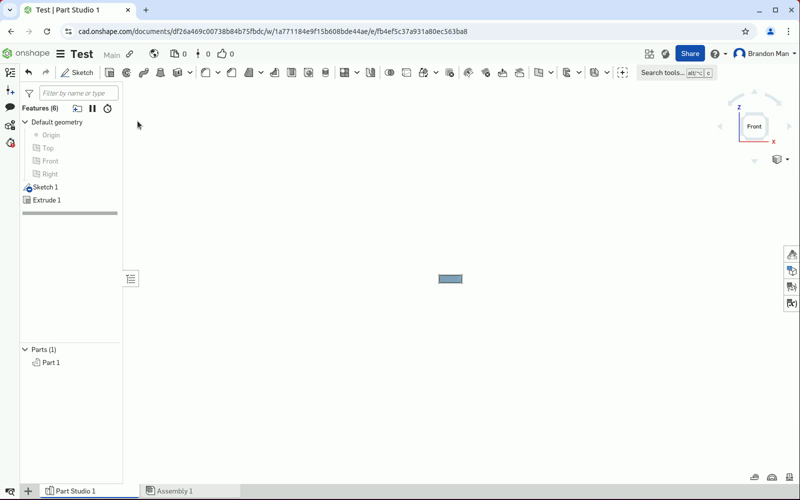
key(shift+h)
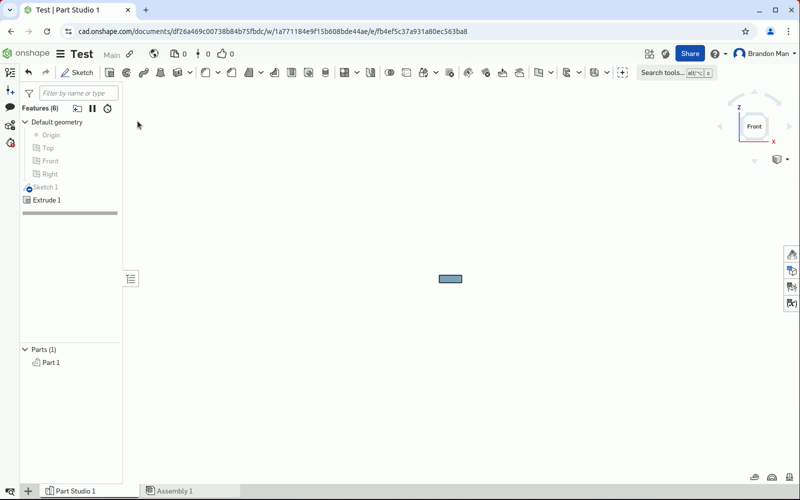
mouse_move(73, 189)
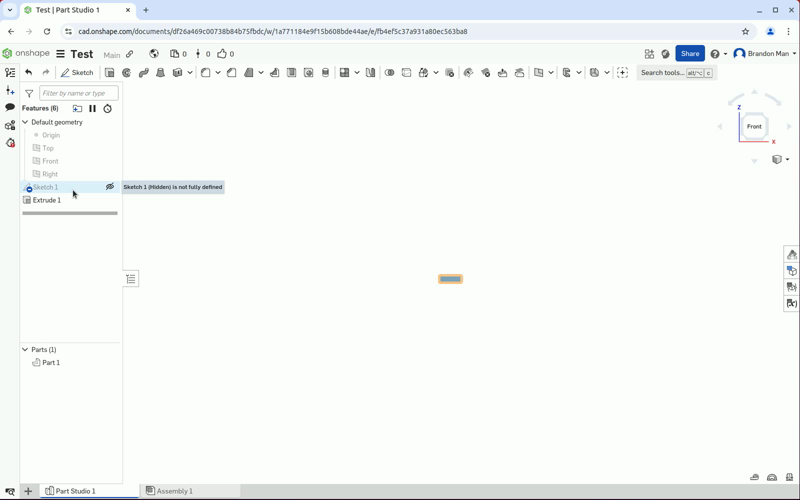
click(73, 189)
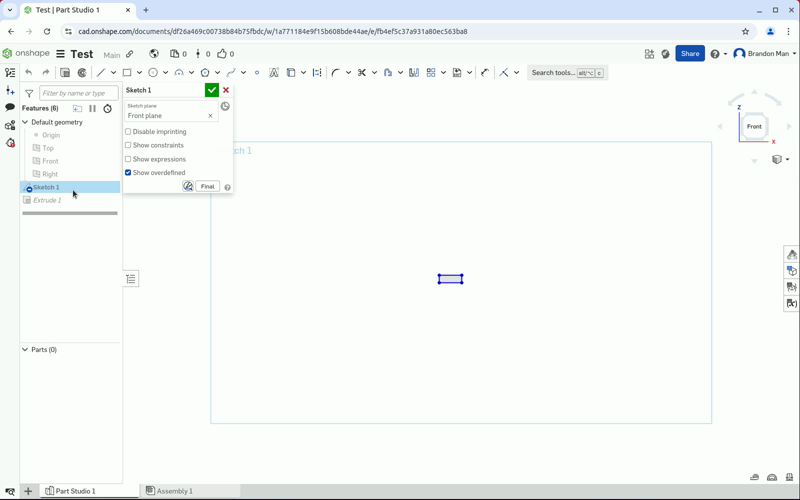
mouse_move(229, 92)
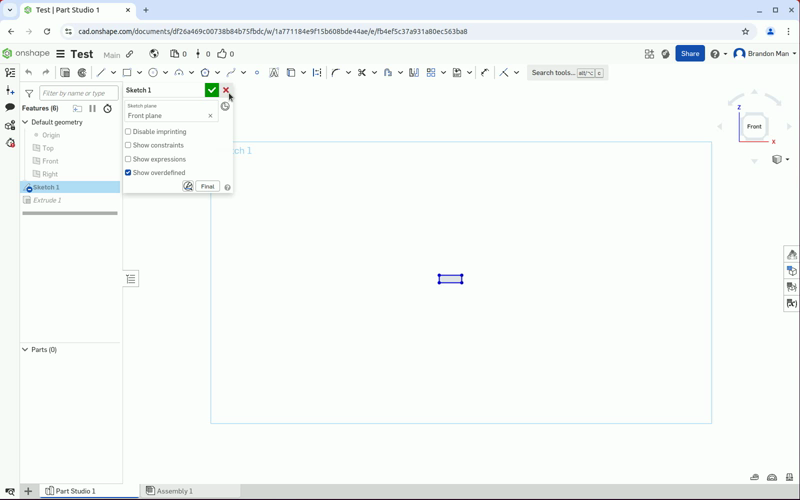
click(229, 92)
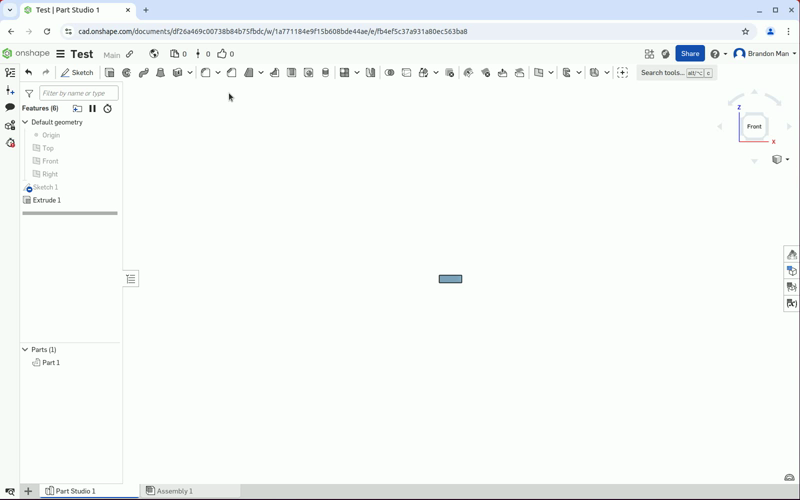
mouse_move(73, 352)
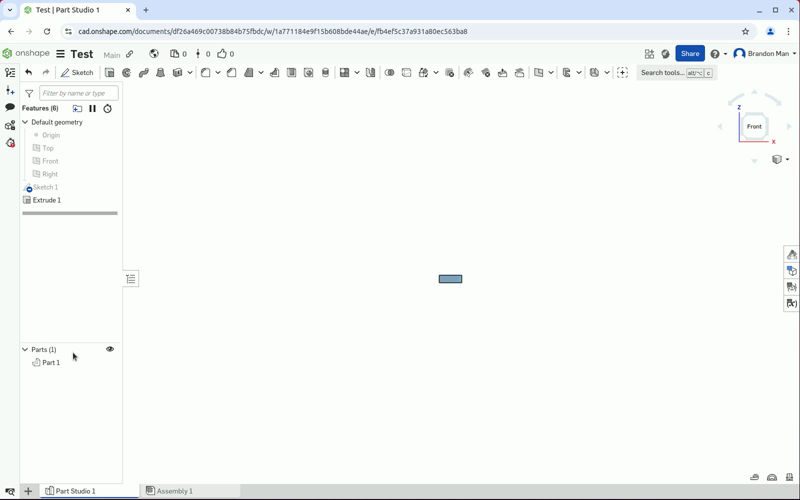
key(y)
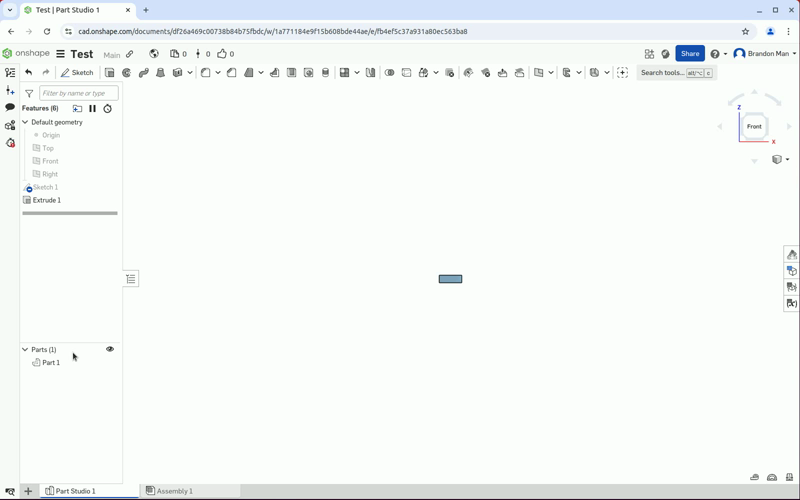
key(shift+p)
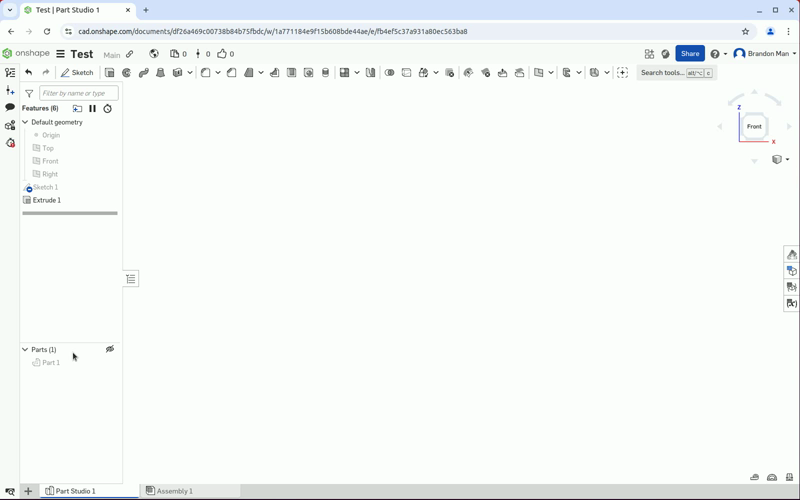
key(space)
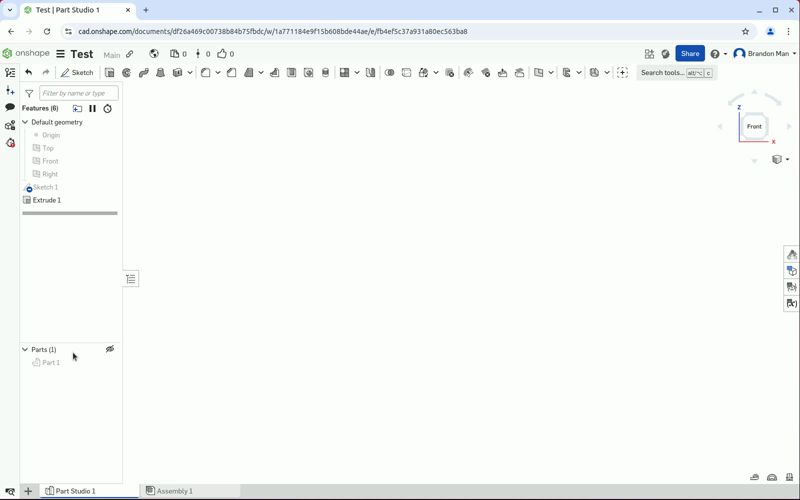
key_down(shift)
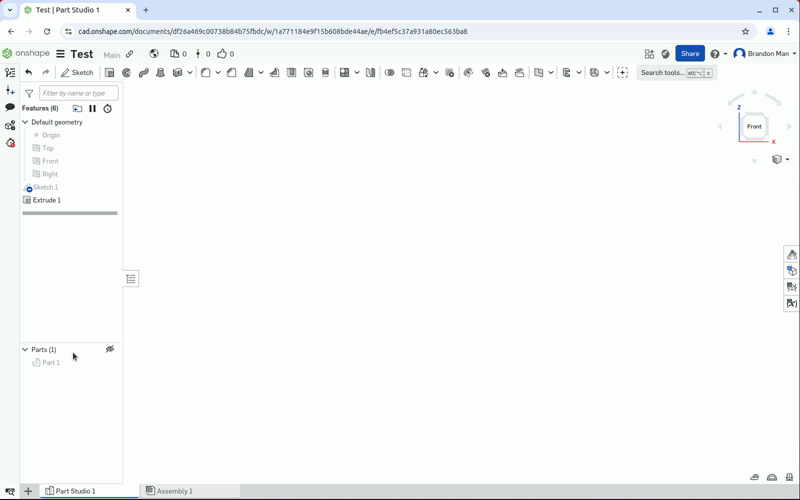
key(down)
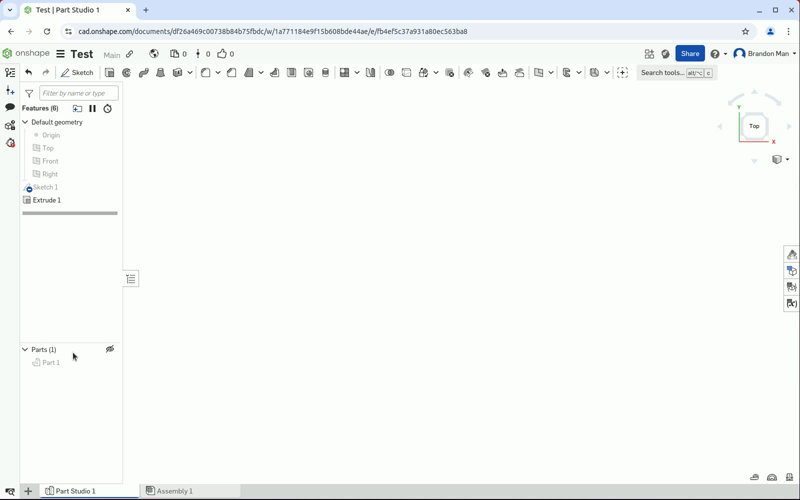
key_up(shift)
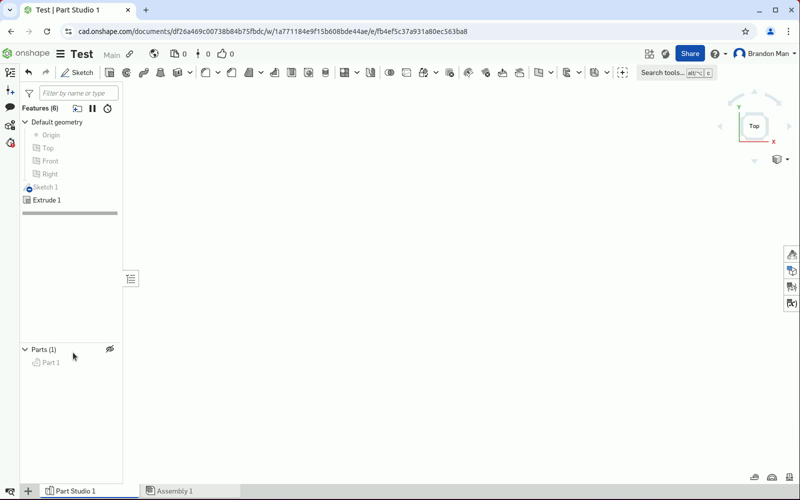
mouse_move(73, 352)
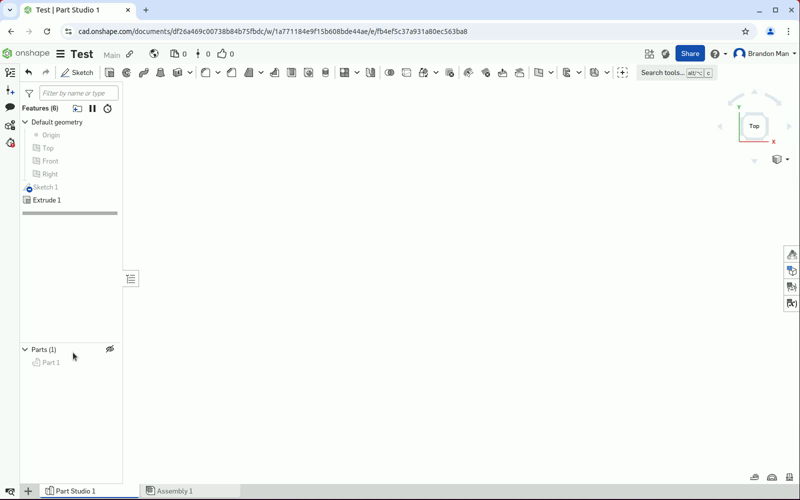
key(shift+y)
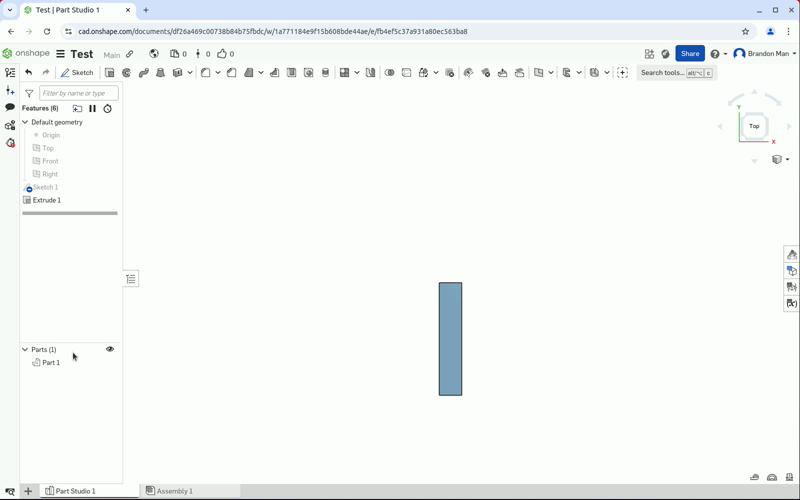
mouse_move(541, 75)
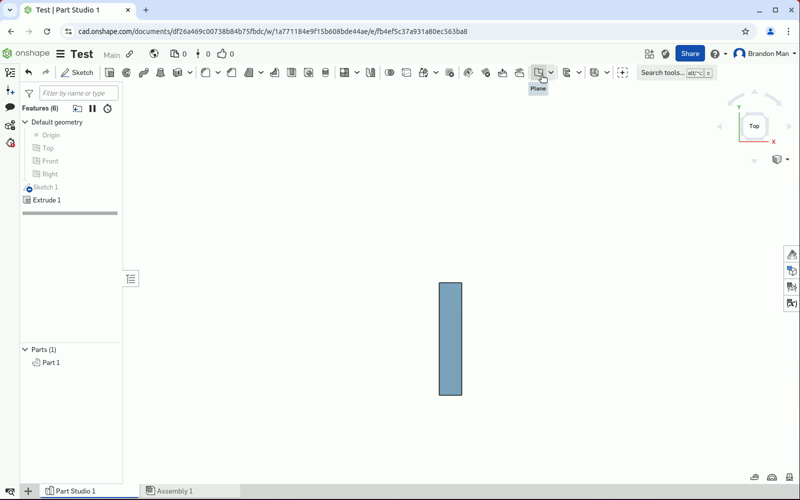
click(541, 75)
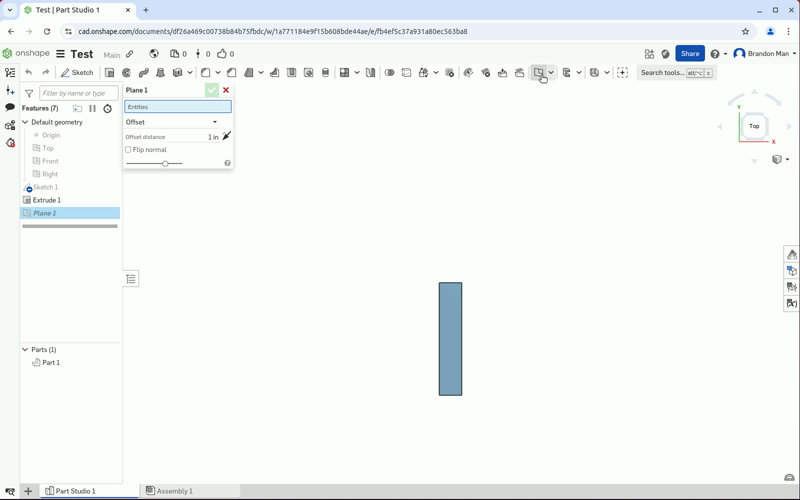
mouse_move(73, 150)
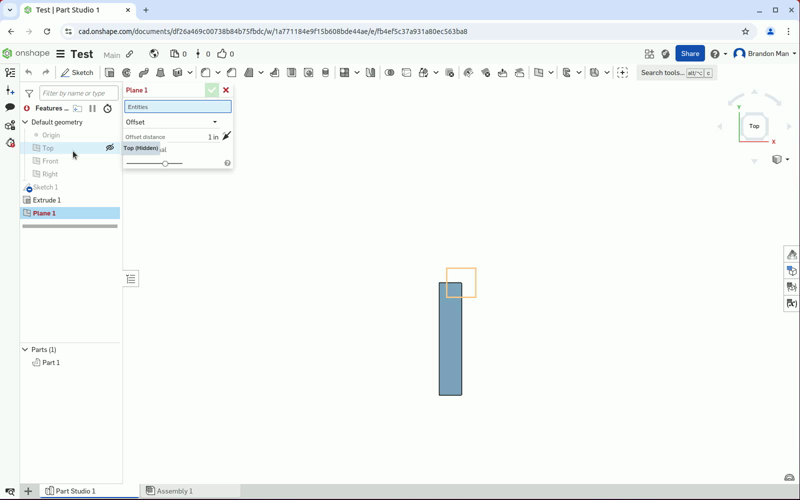
click(73, 150)
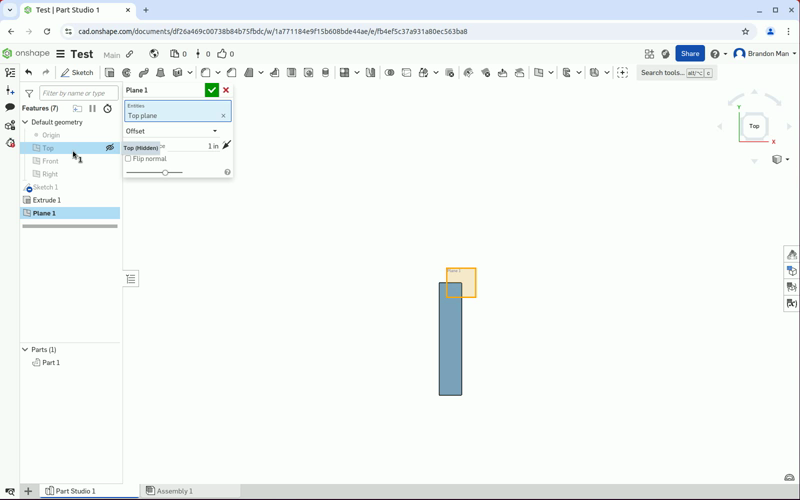
key(tab, 2)
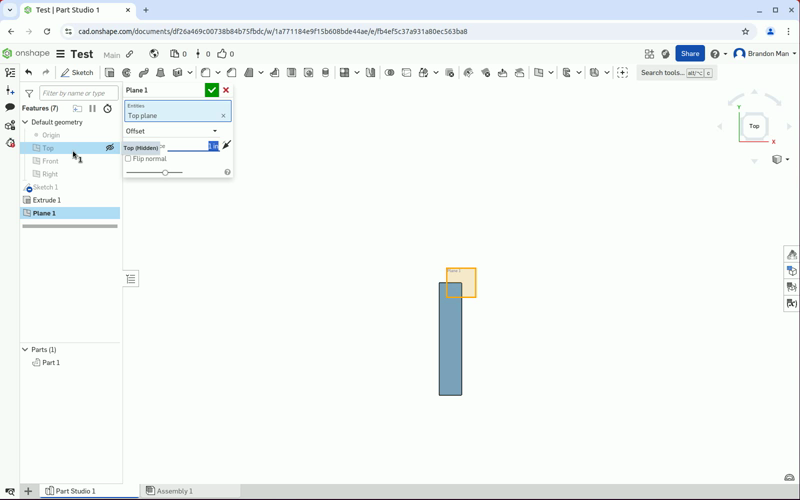
text(1.448)
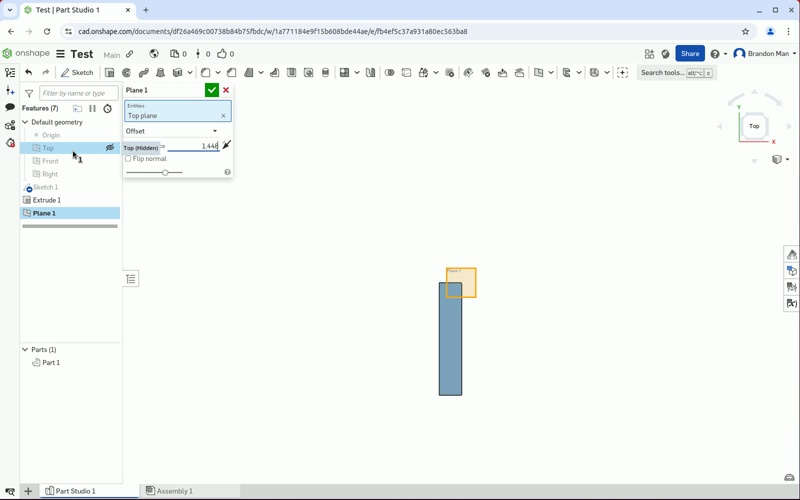
key(enter, 2)
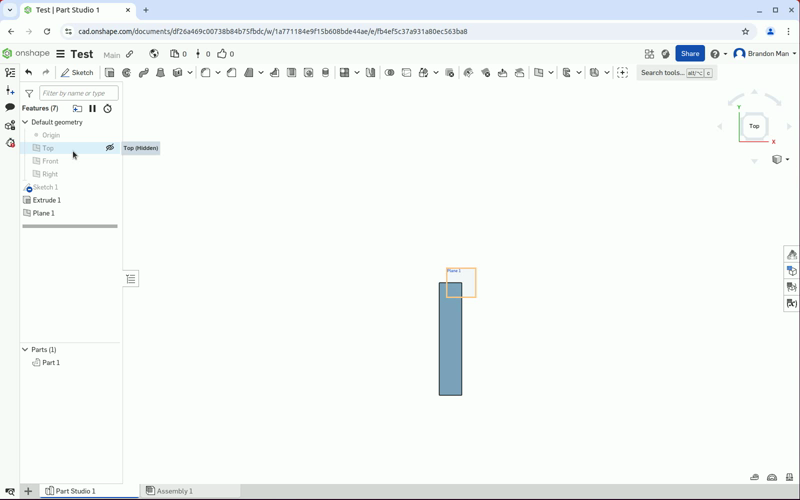
key(shift+s)
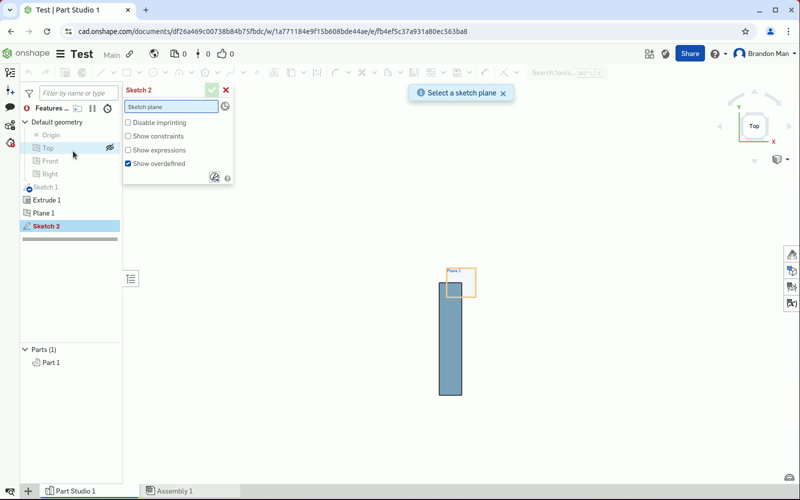
mouse_move(73, 215)
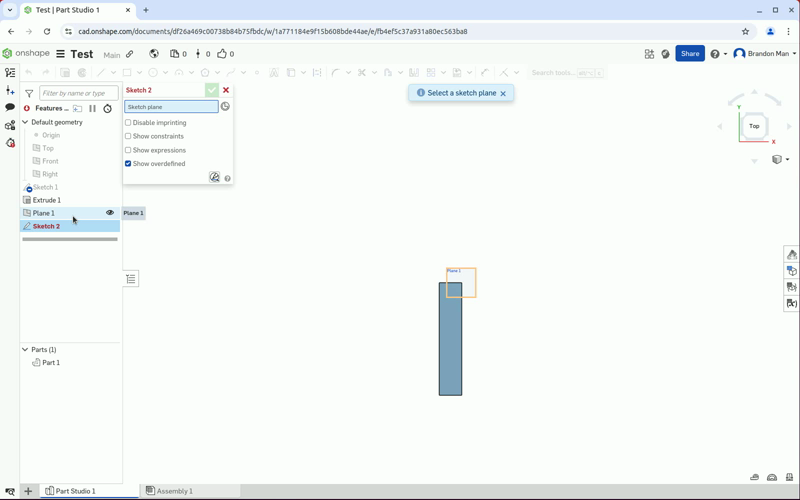
click(73, 215)
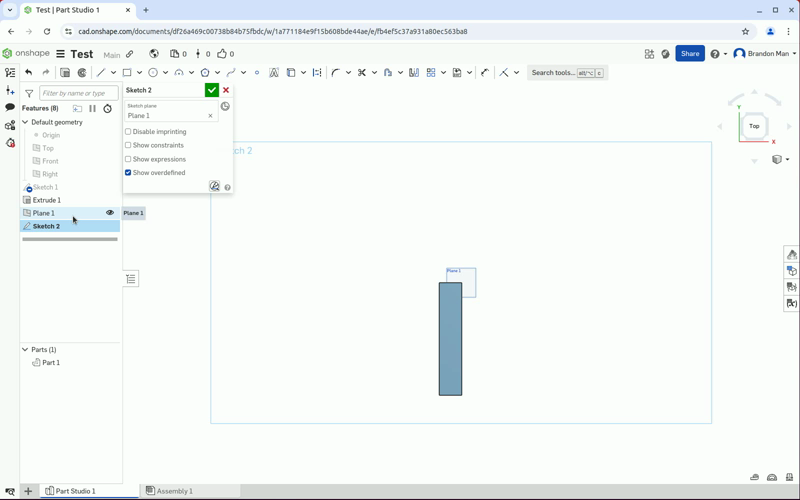
mouse_move(73, 352)
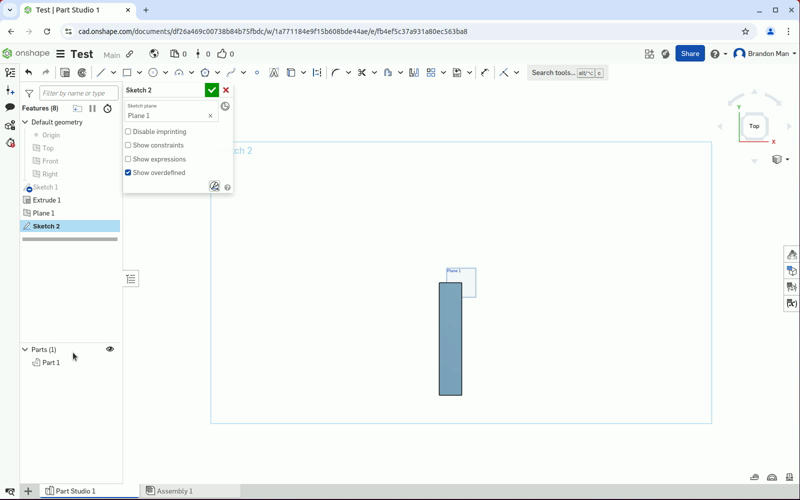
key(y)
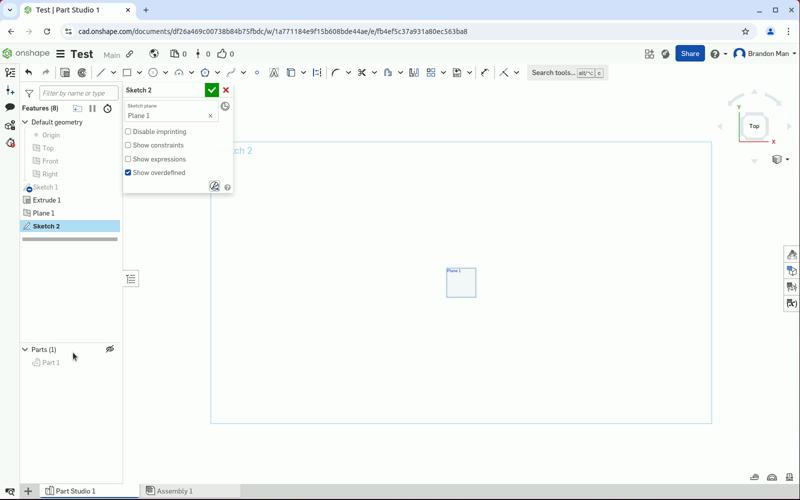
key(l)
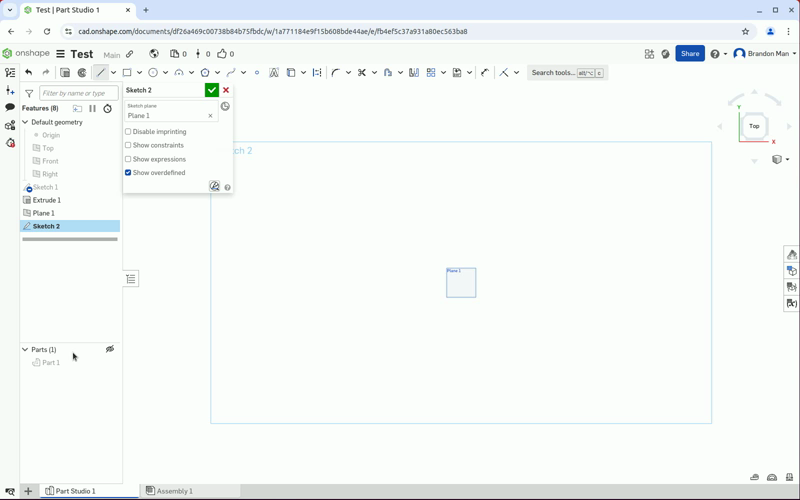
key_down(shift)
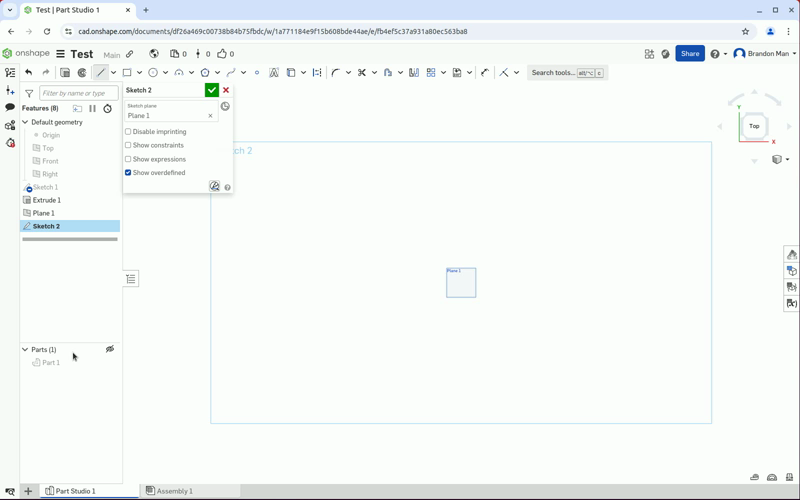
mouse_move(439, 295)
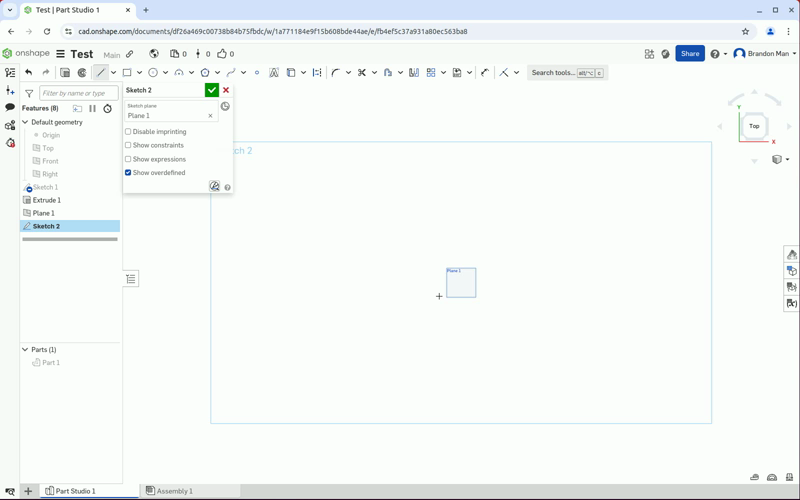
click(439, 295)
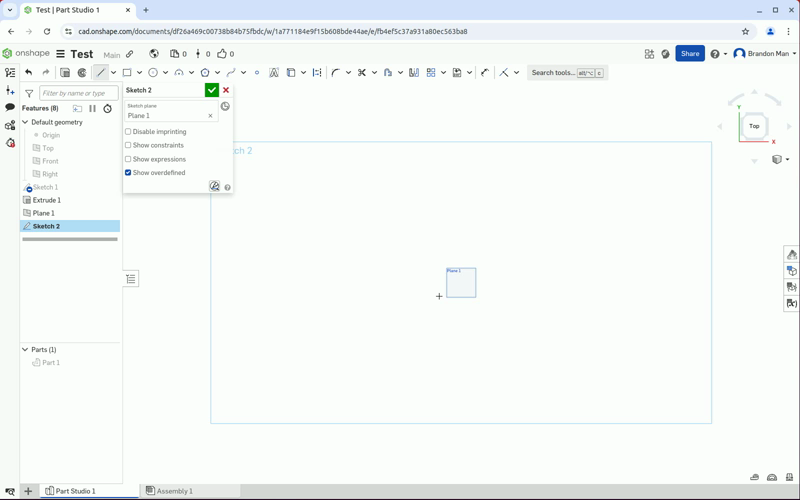
key_up(shift)
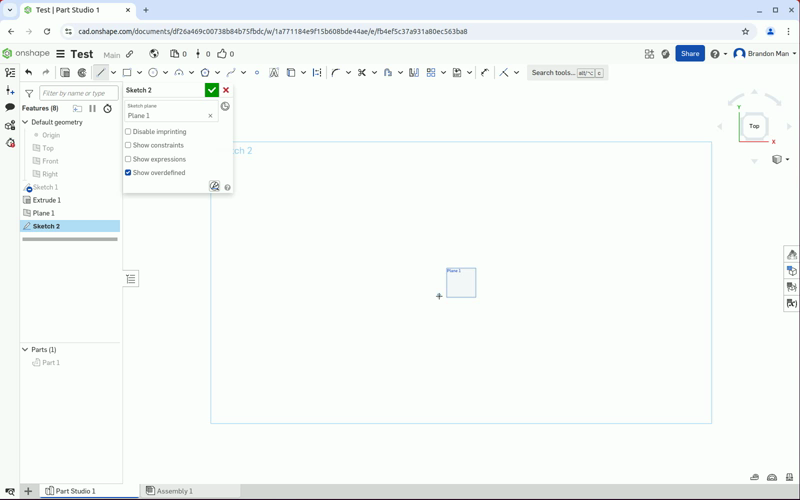
key_down(shift)
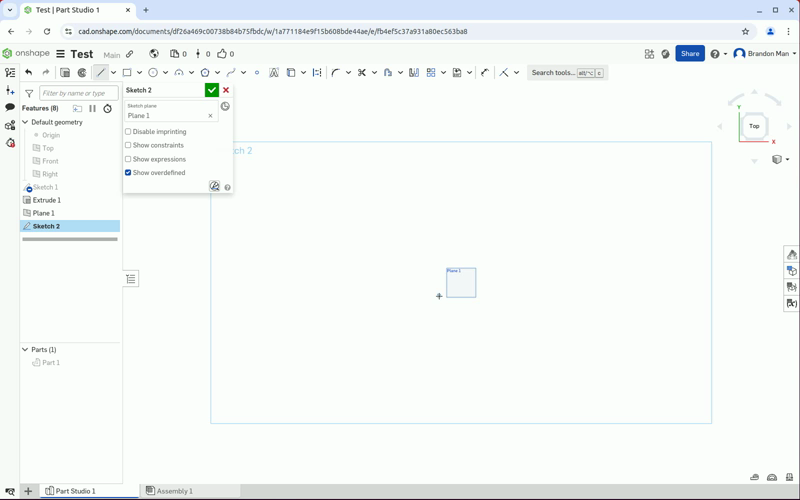
mouse_move(469, 295)
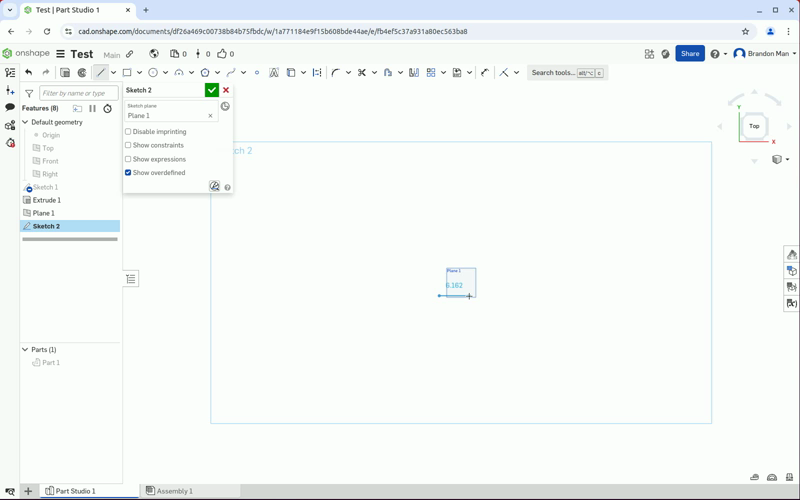
mouse_move(461, 295)
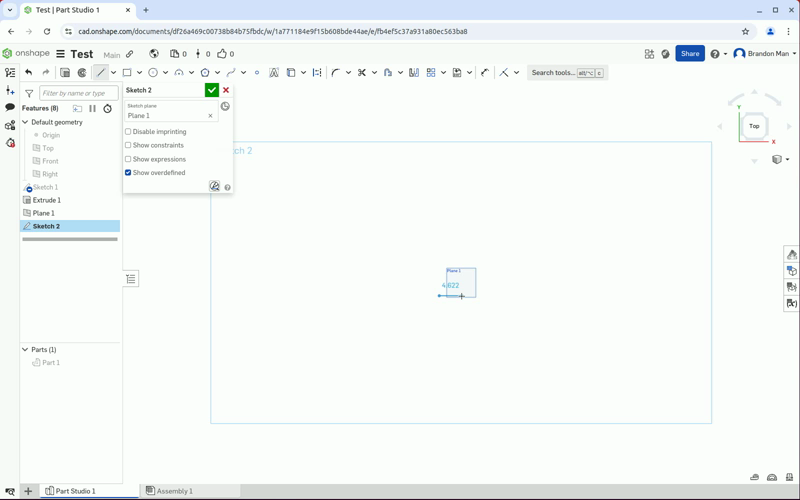
click(461, 295)
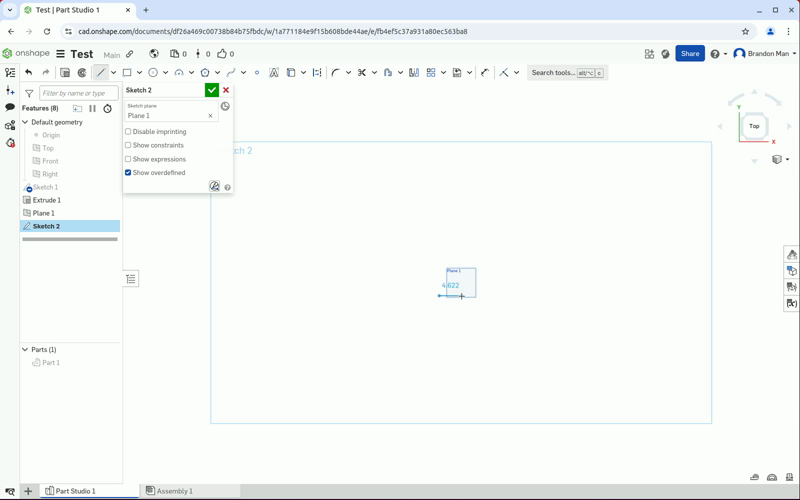
key_up(shift)
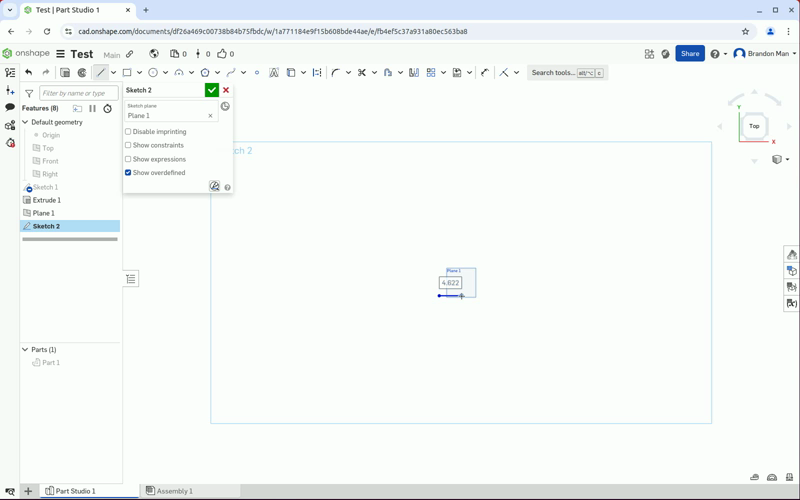
key_down(shift)
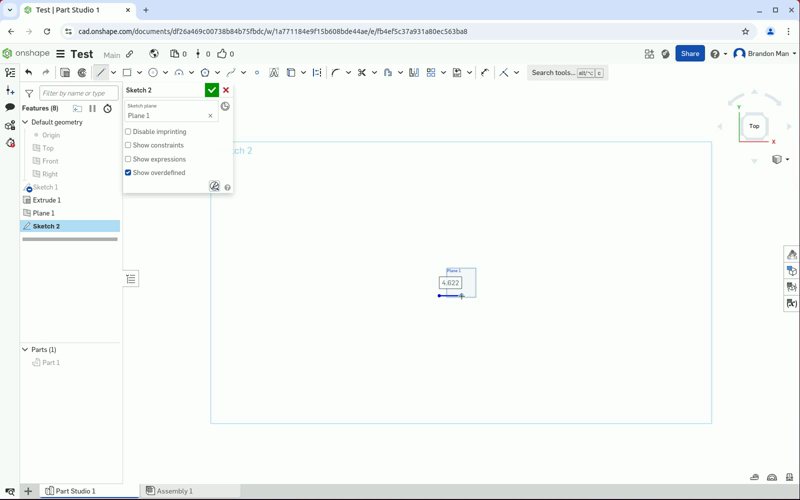
mouse_move(491, 295)
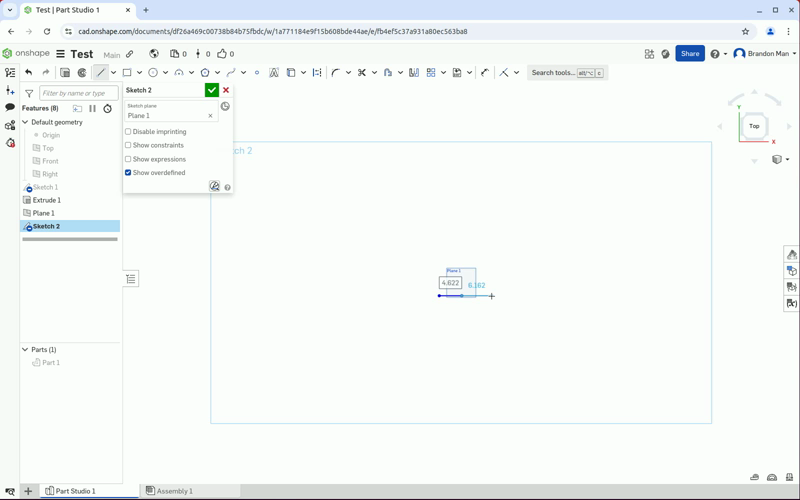
mouse_move(461, 282)
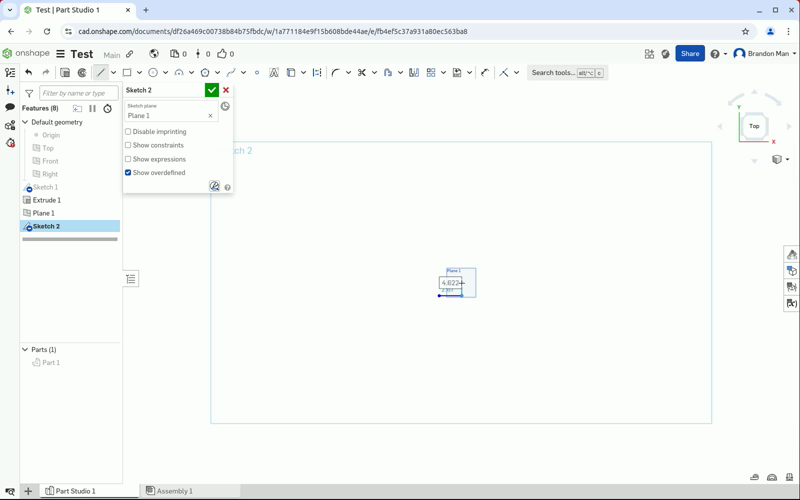
click(461, 282)
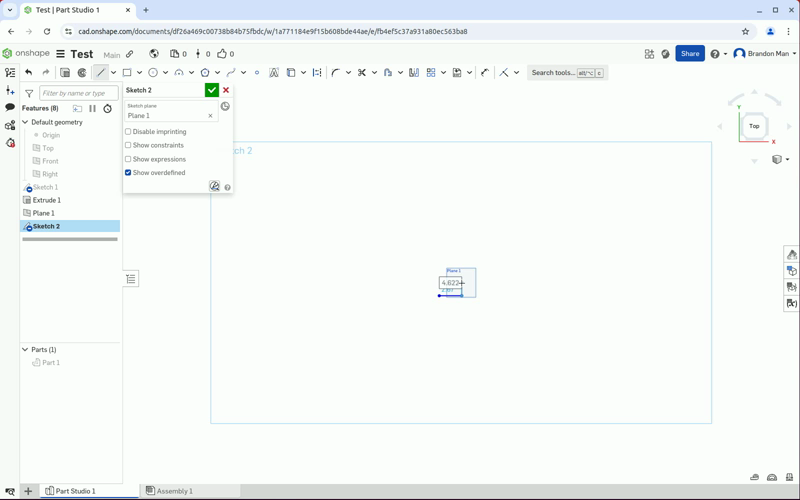
key_up(shift)
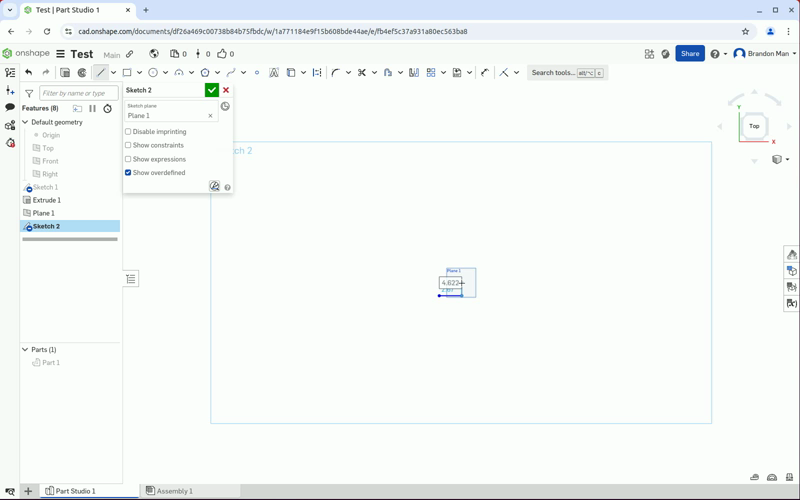
key_down(shift)
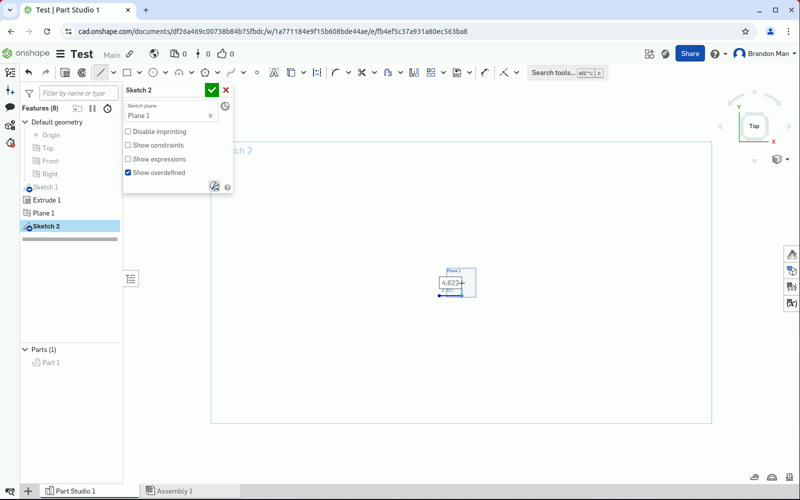
mouse_move(491, 282)
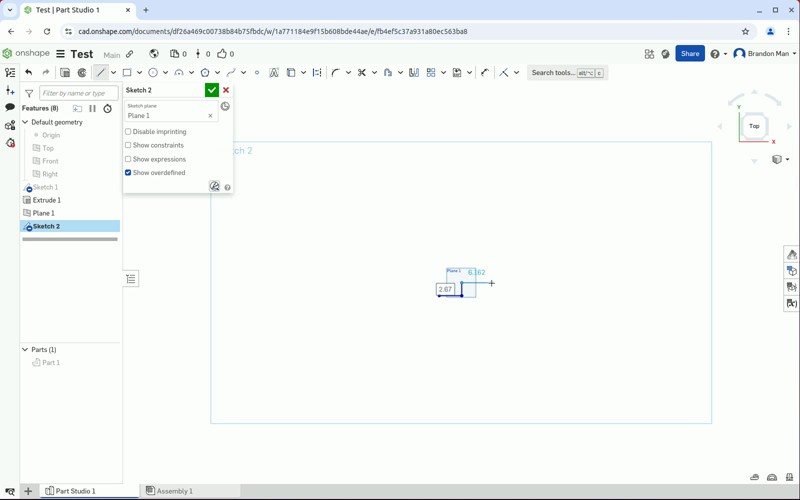
mouse_move(439, 282)
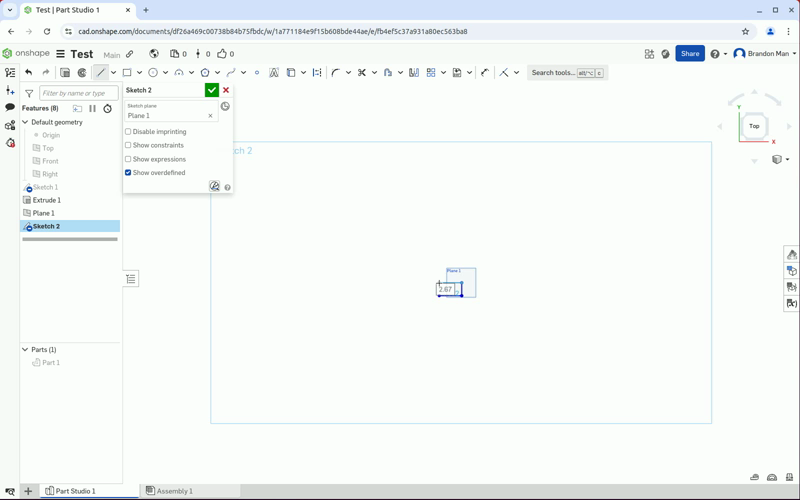
click(439, 282)
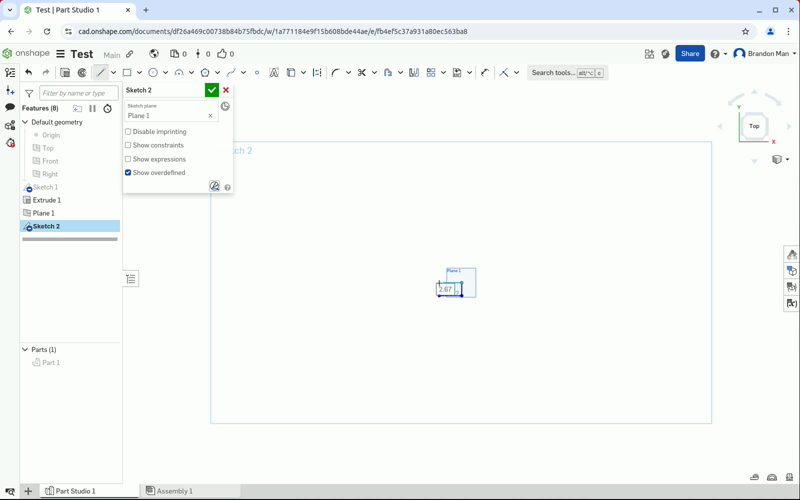
key_up(shift)
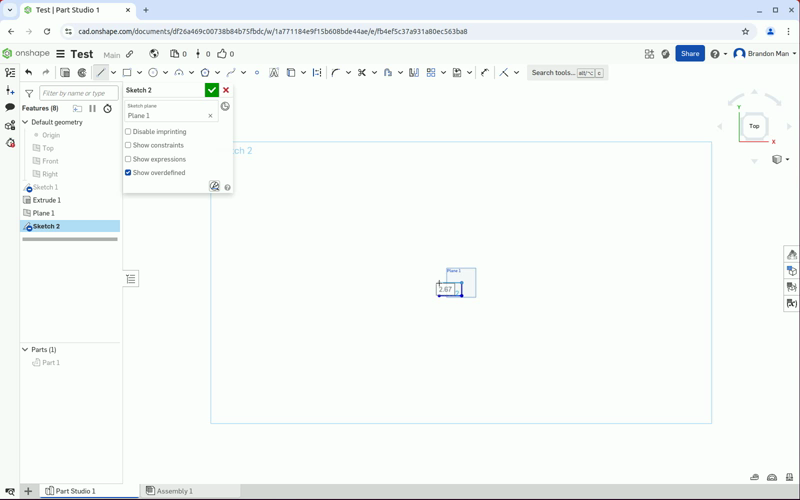
mouse_move(469, 282)
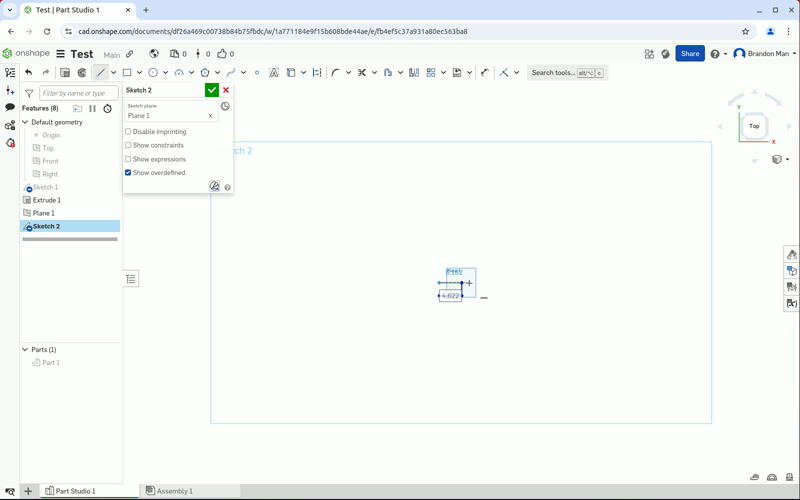
key_down(shift)
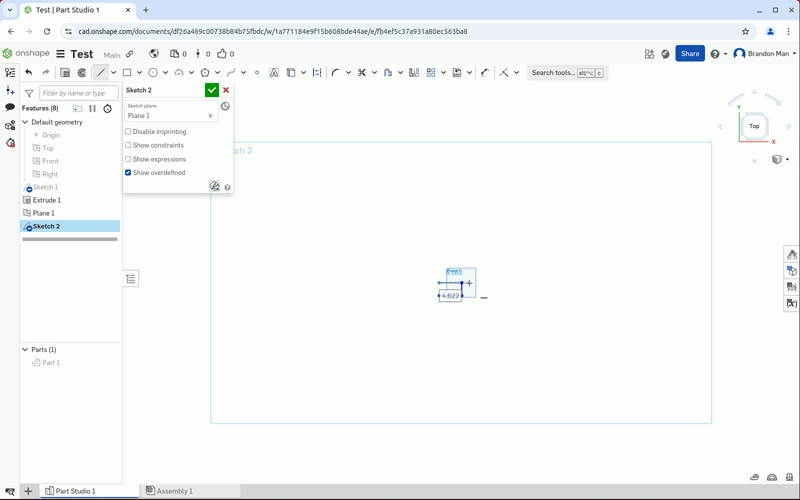
mouse_move(439, 295)
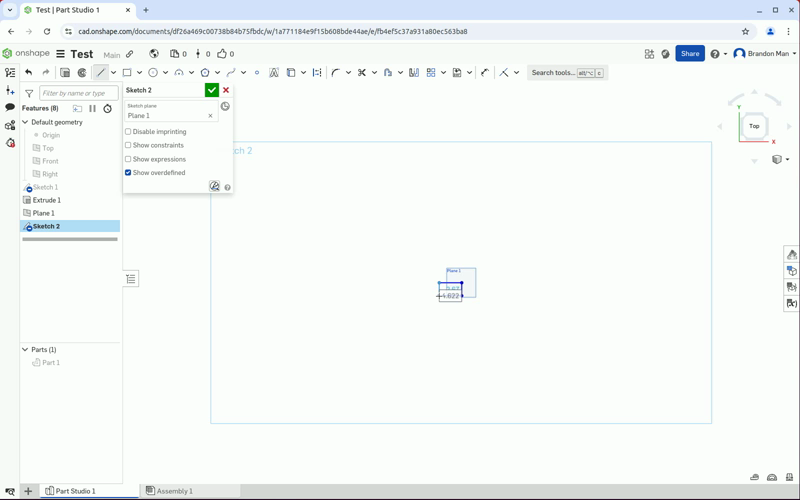
key_up(shift)
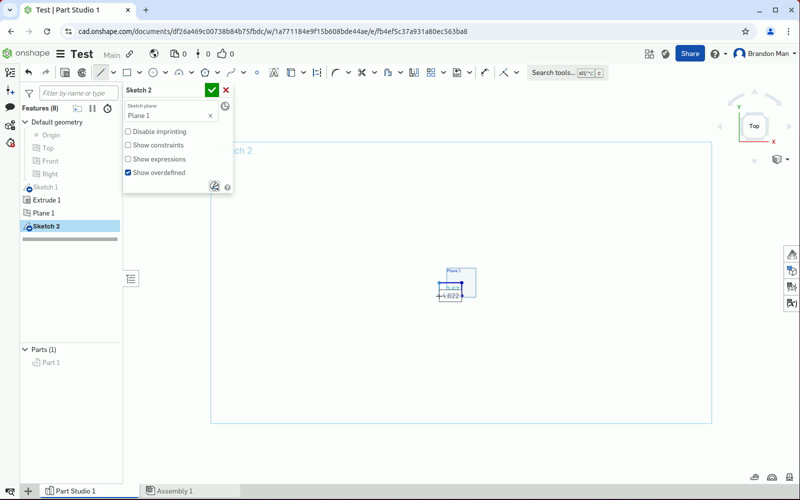
click(439, 295)
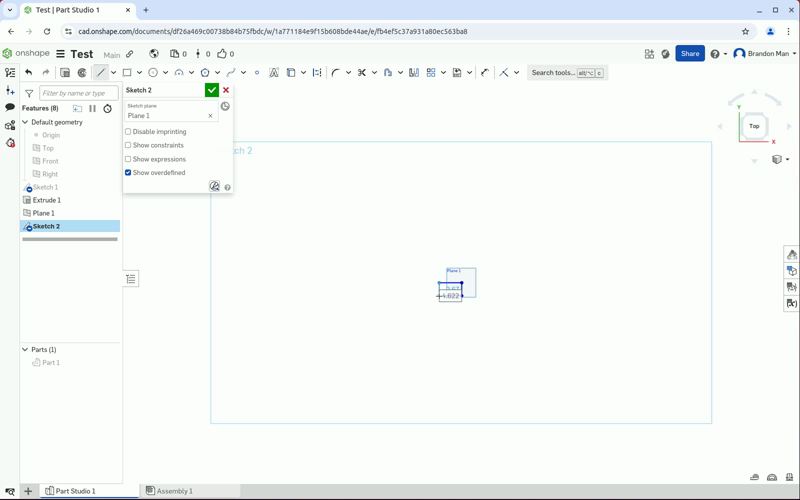
key(esc)
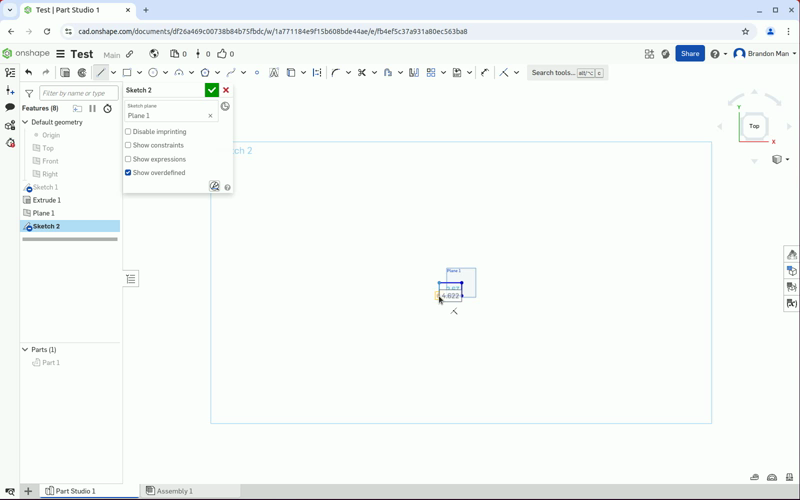
mouse_move(460, 290)
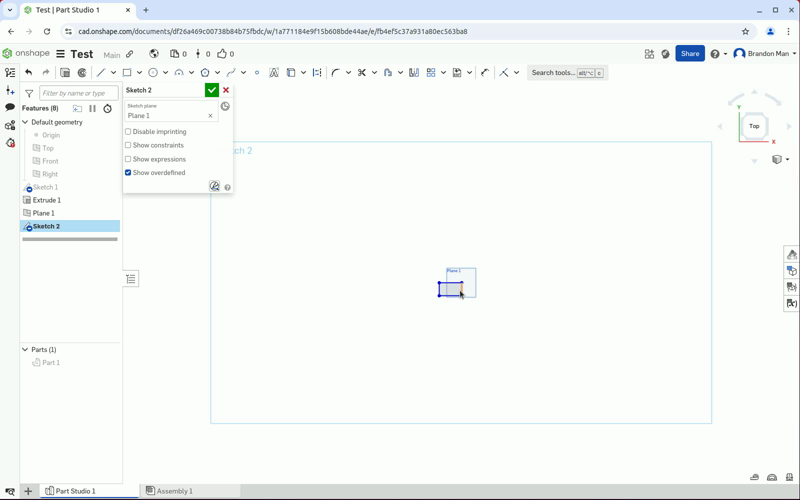
scroll(6)
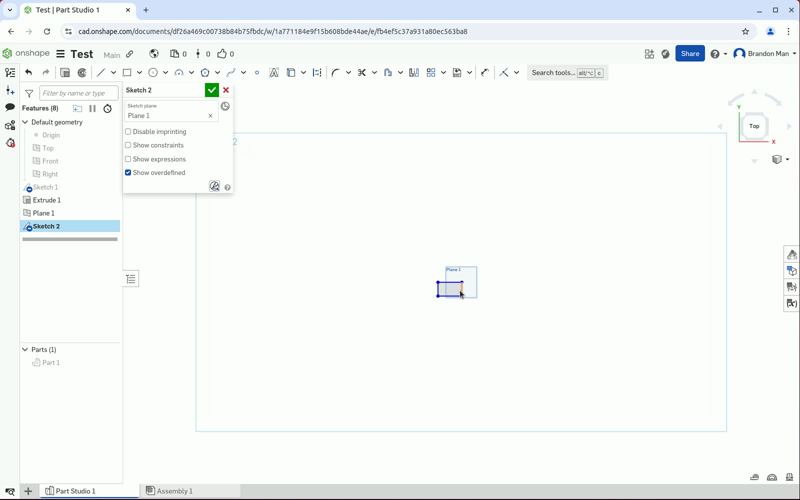
scroll(6)
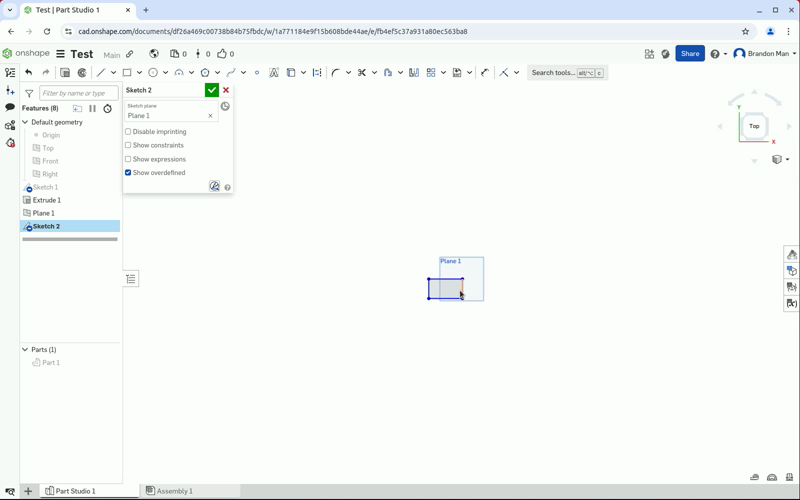
scroll(6)
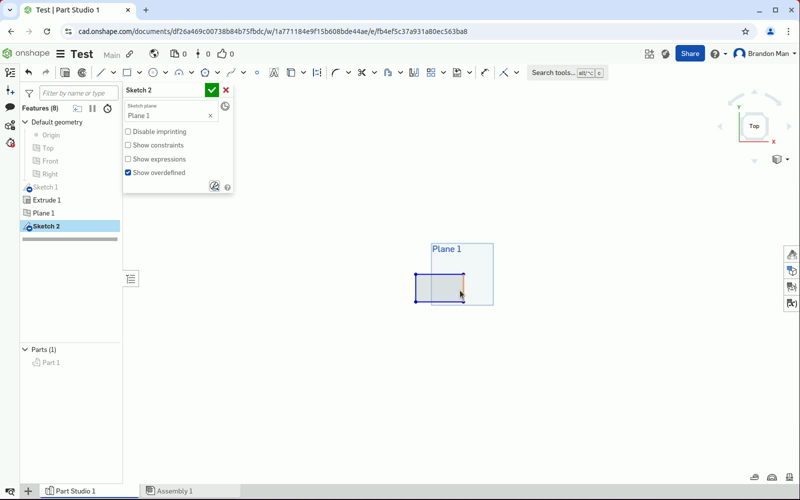
scroll(6)
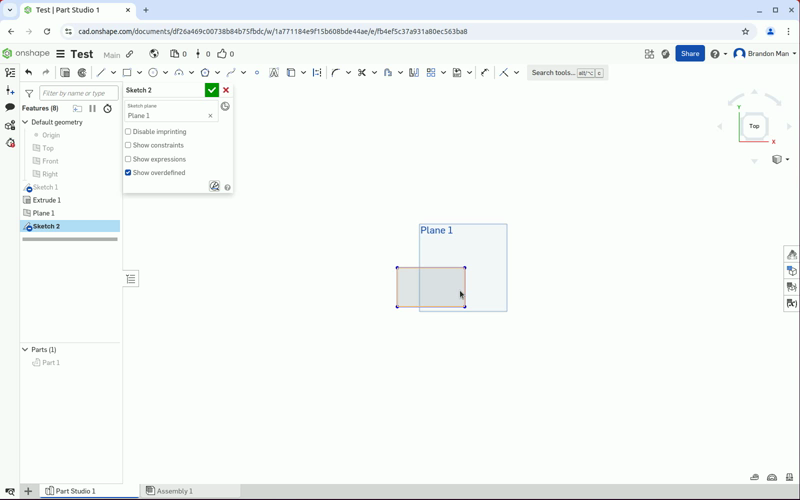
scroll(6)
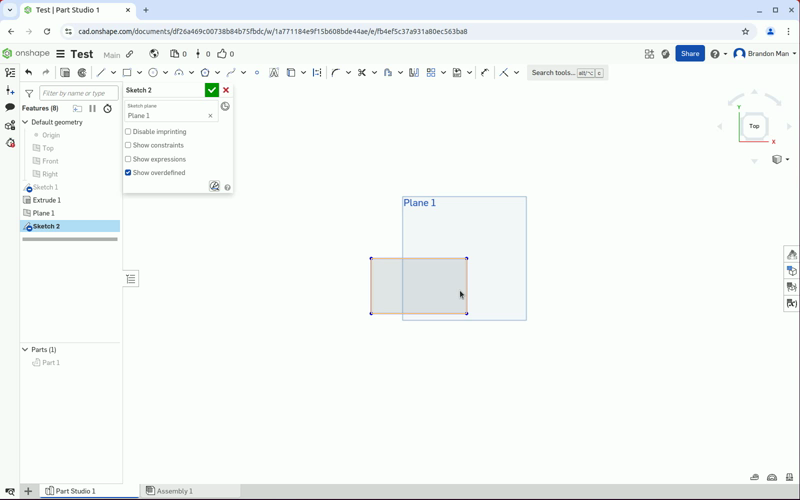
scroll(6)
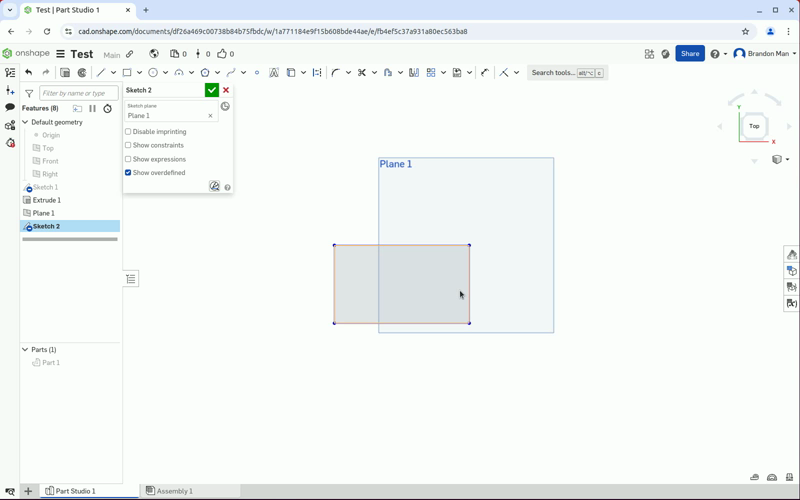
scroll(6)
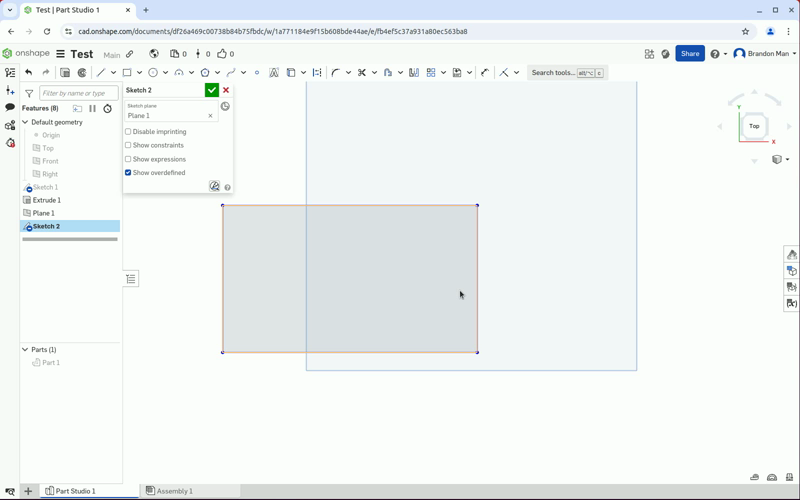
click(460, 290)
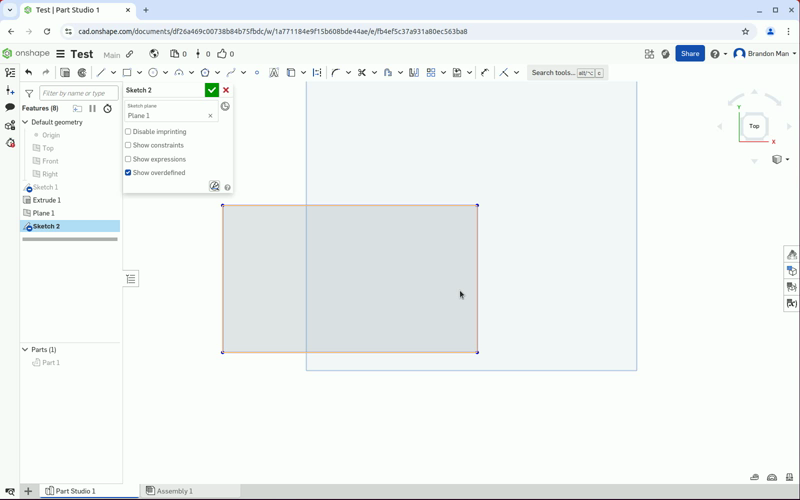
scroll(-6)
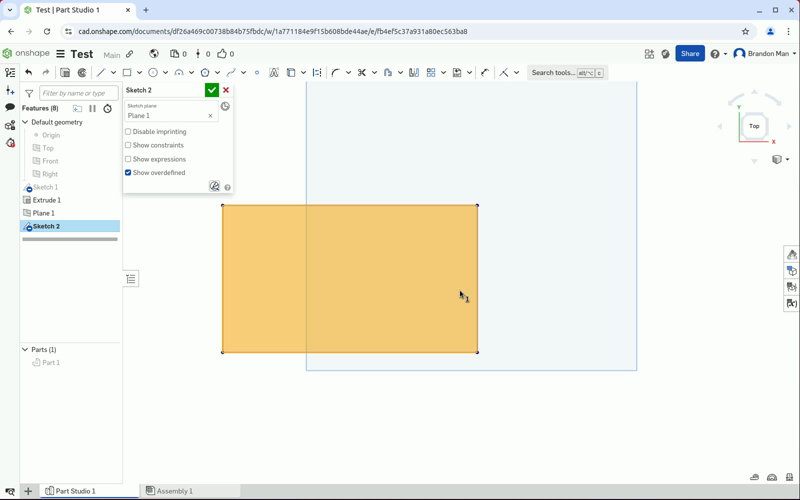
scroll(-6)
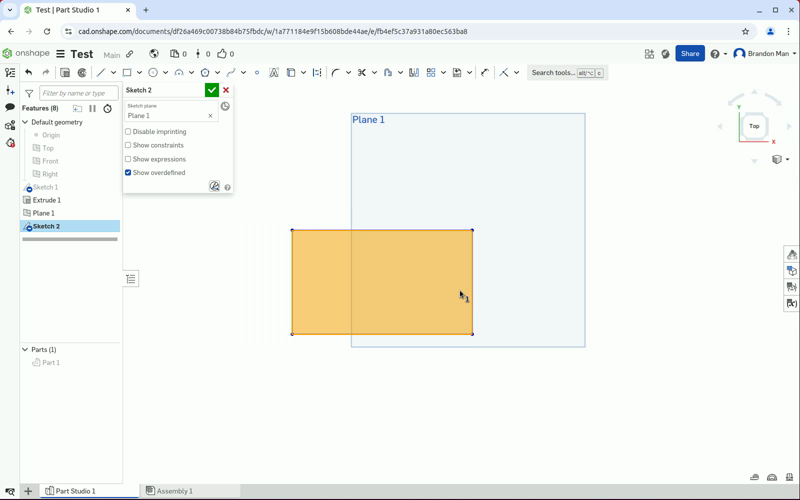
scroll(-6)
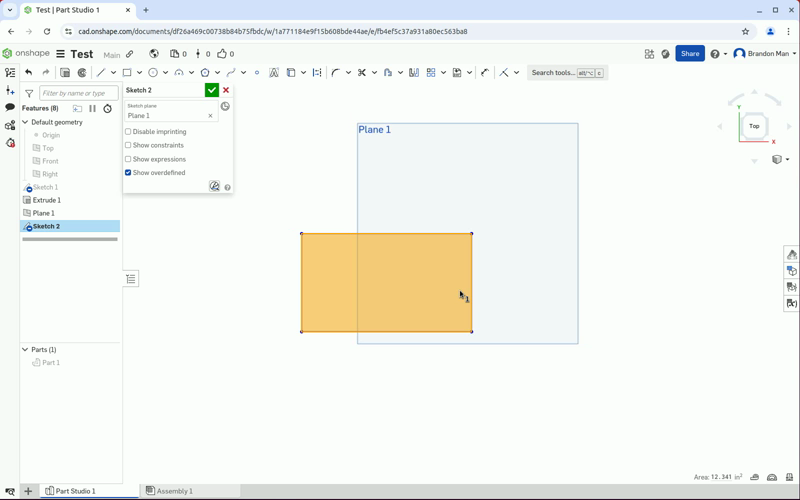
scroll(-6)
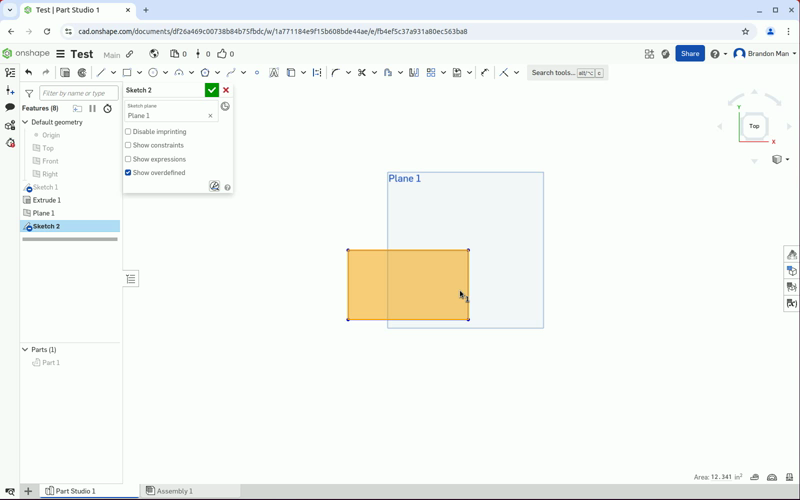
scroll(-6)
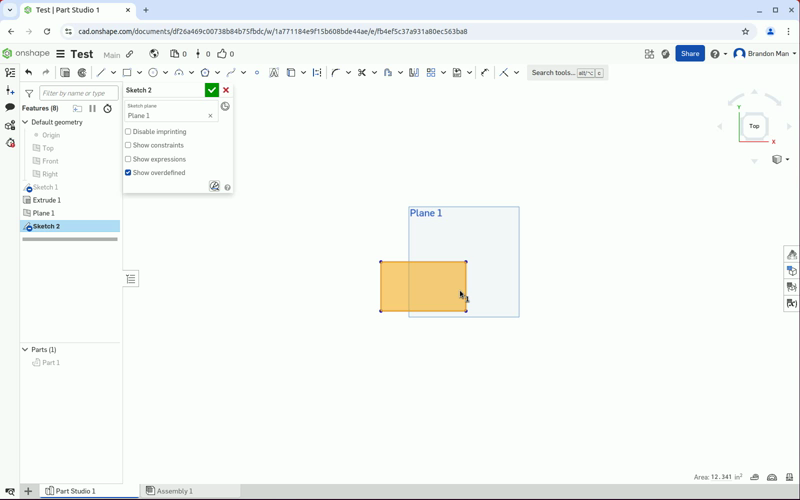
scroll(-6)
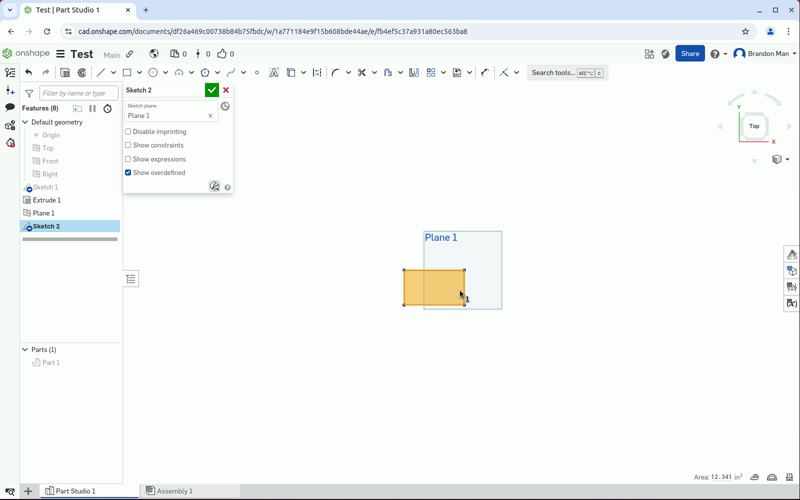
scroll(-6)
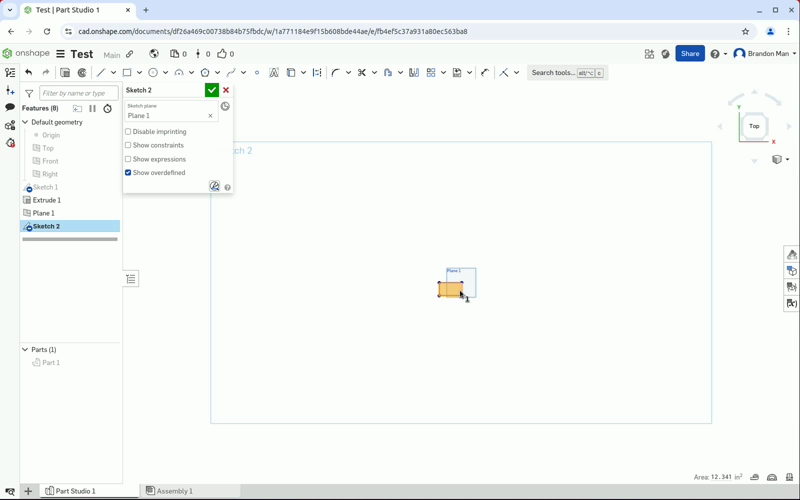
mouse_move(73, 352)
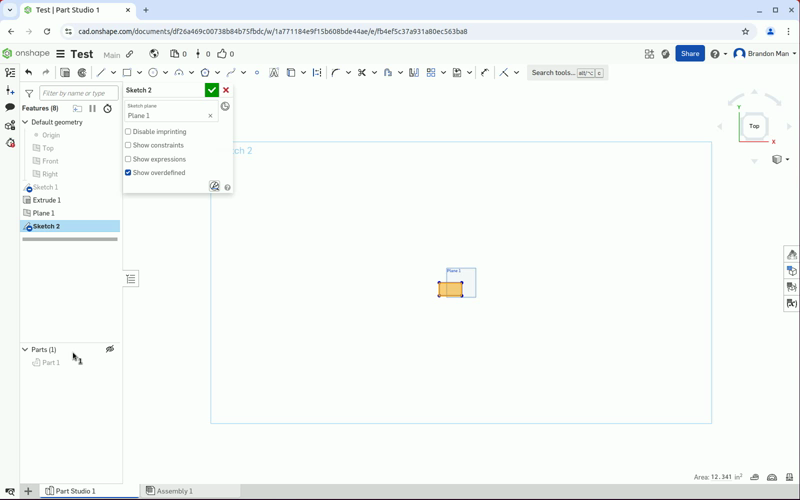
key(shift+y)
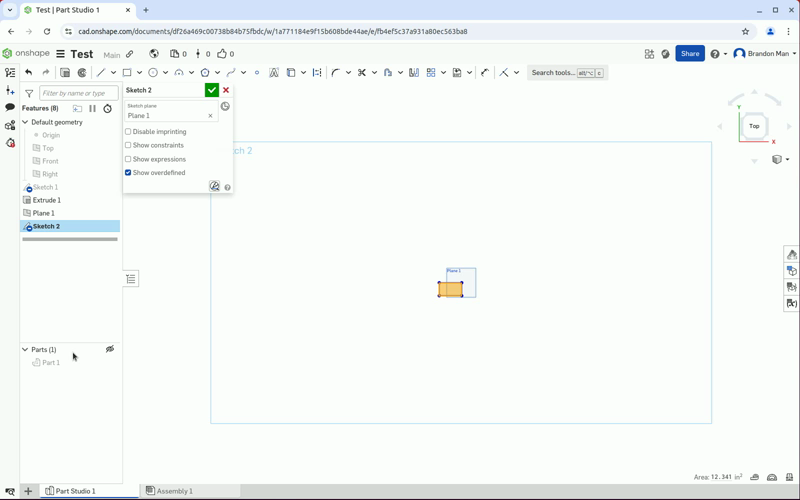
key(shift+e)
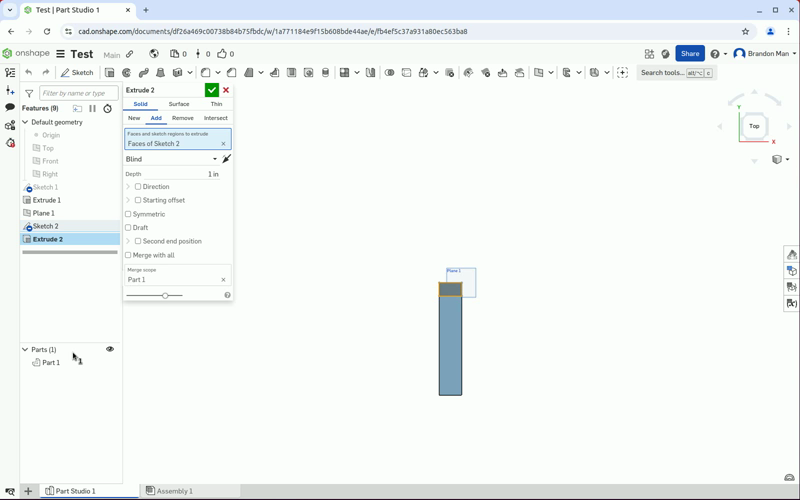
mouse_move(143, 106)
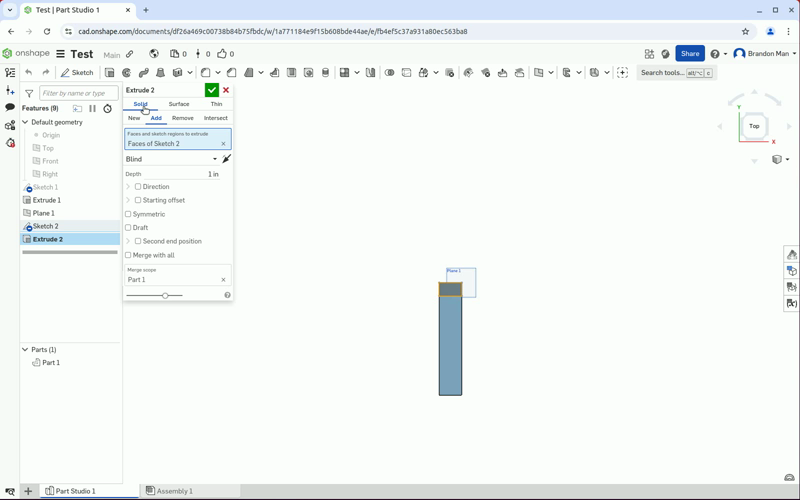
click(143, 106)
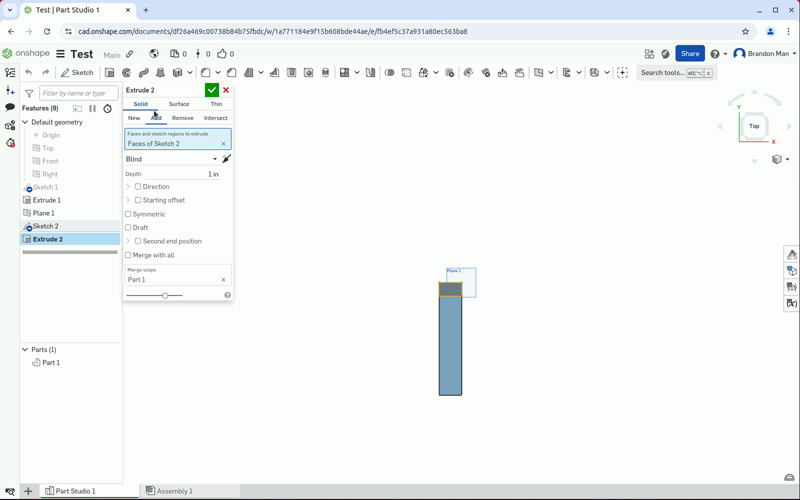
mouse_move(186, 120)
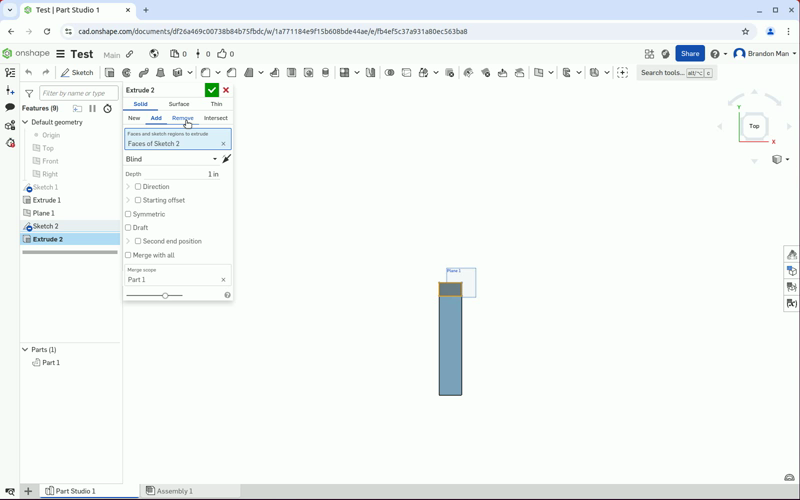
click(186, 120)
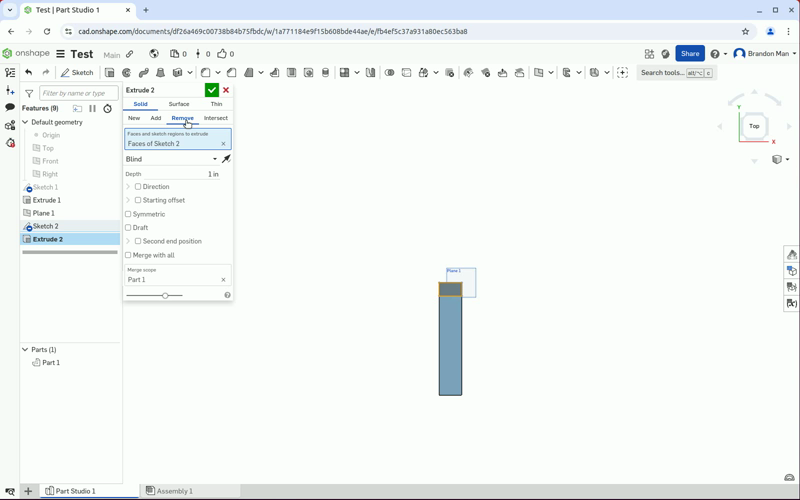
key(tab, 4)
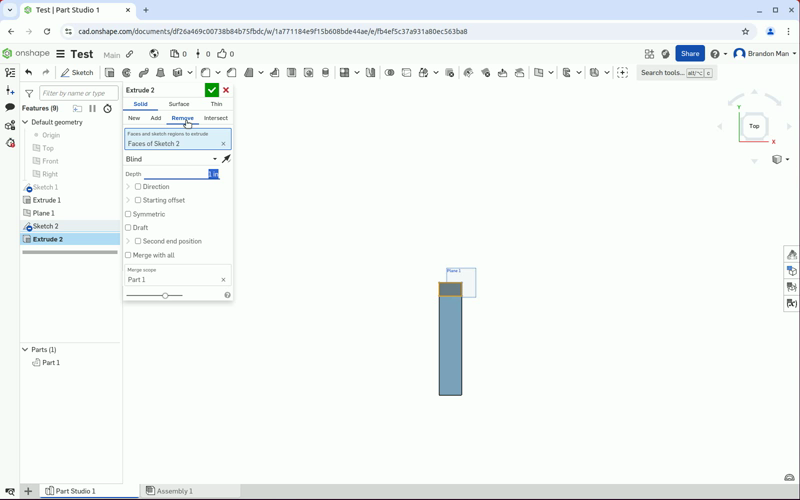
text(0.722)
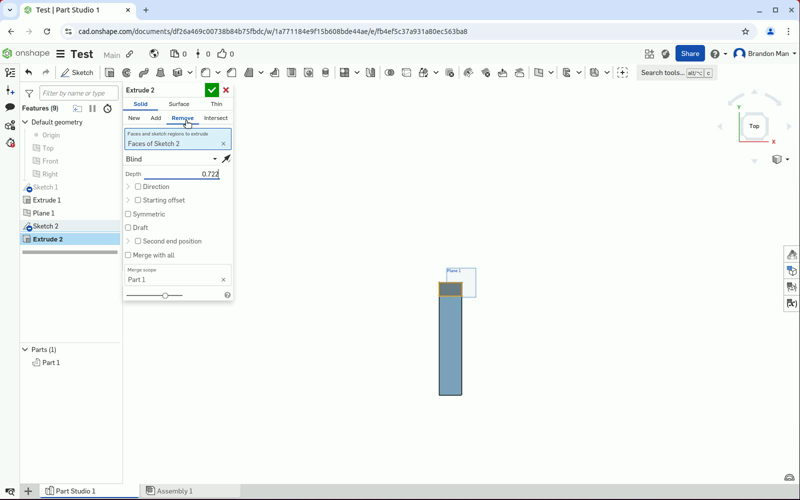
key(tab, 6)
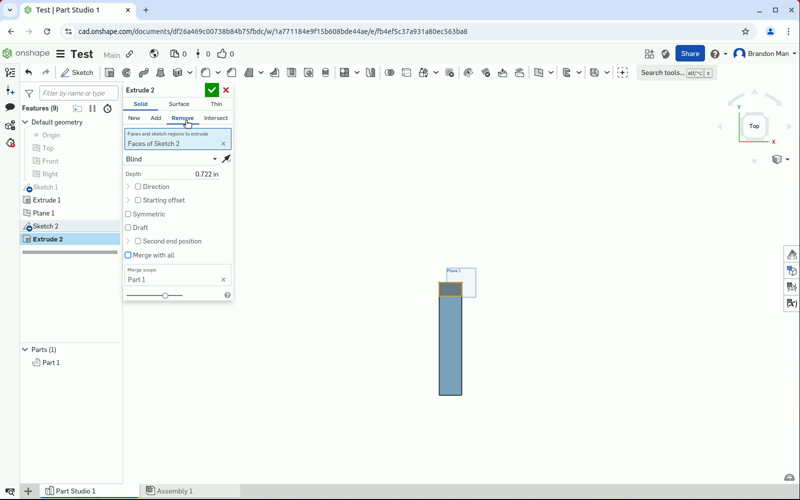
key(space)
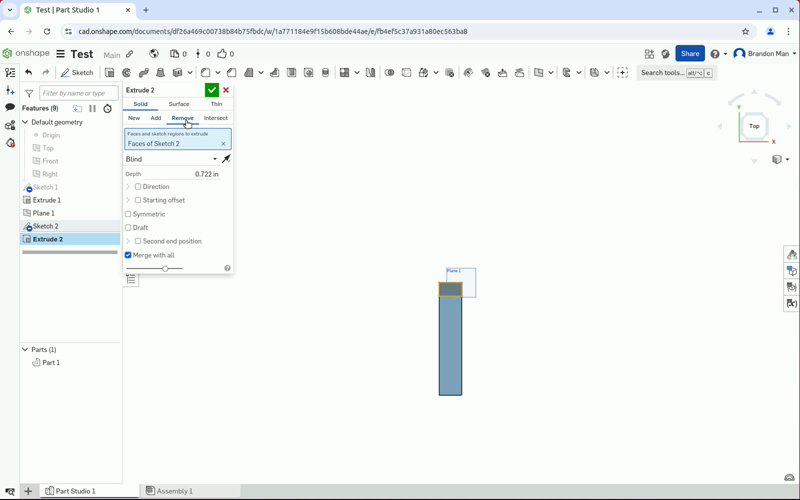
key(enter)
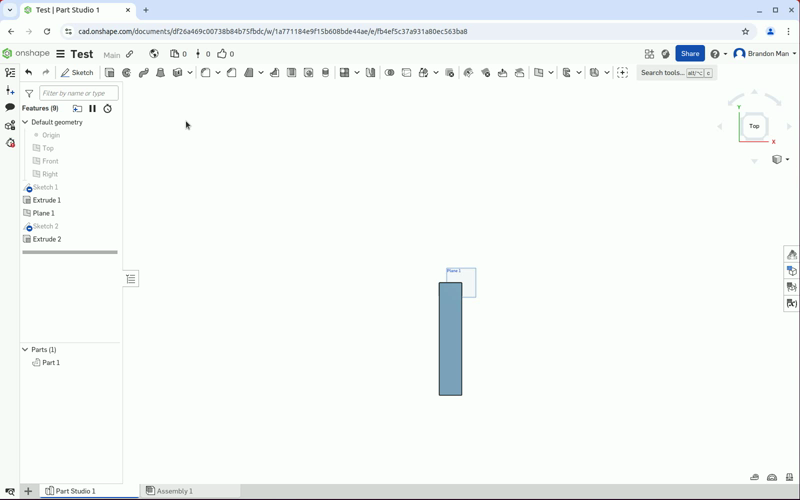
key(shift+h)
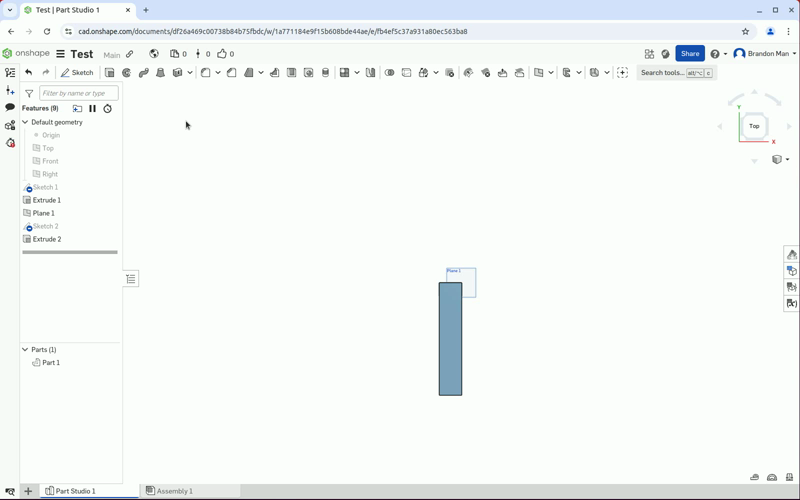
key(shift+h)
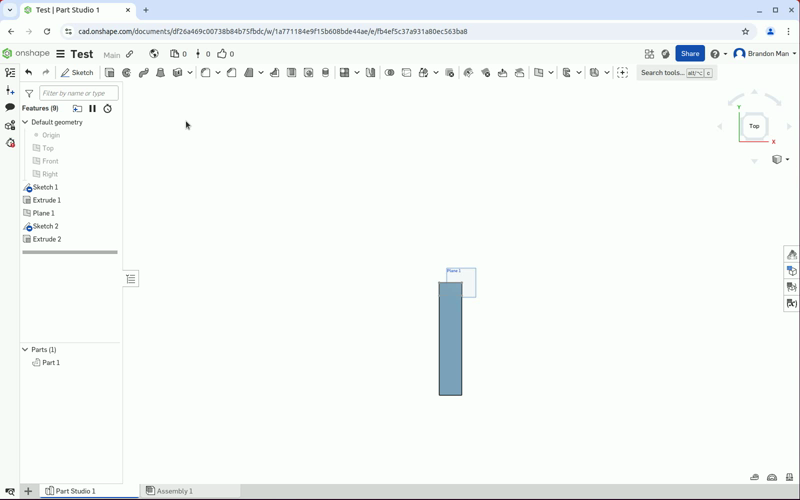
key(shift+7)
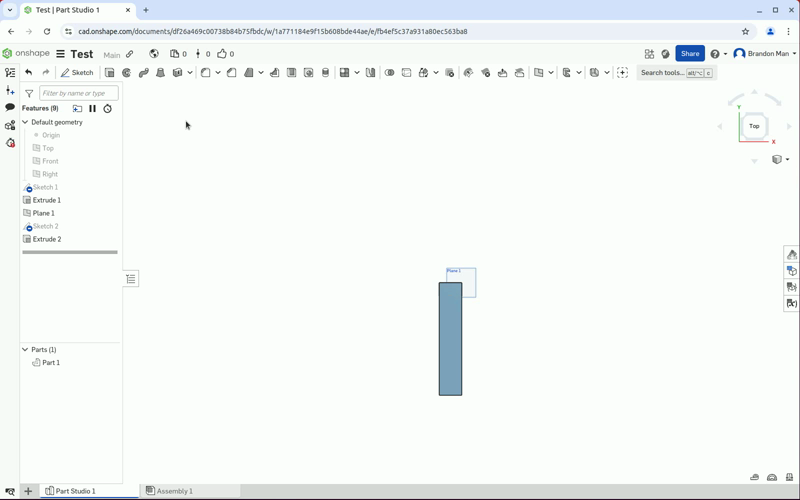
key(up, 3)
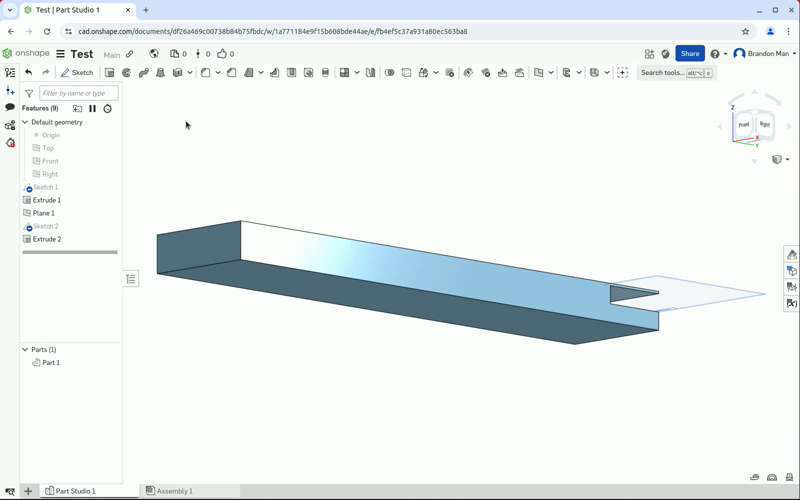
key(left, 3)
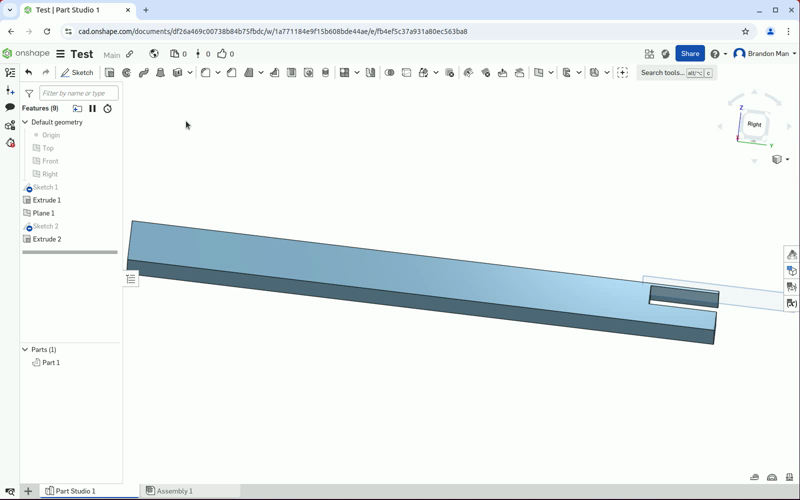
key(right, 3)
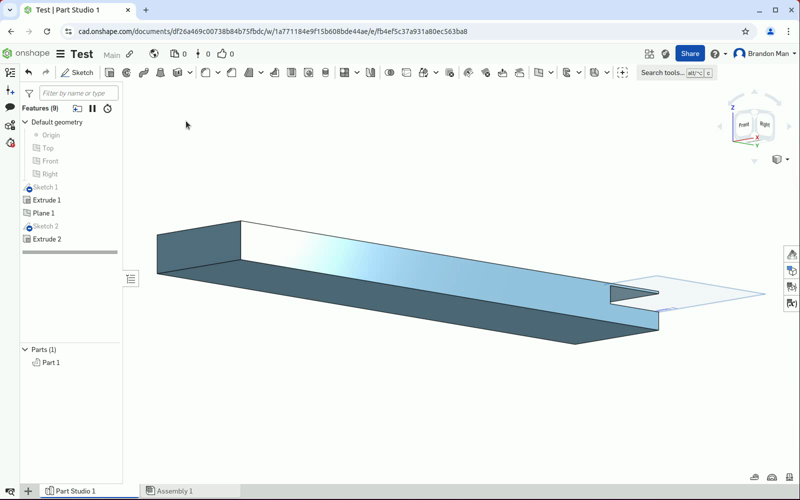
key(down, 3)
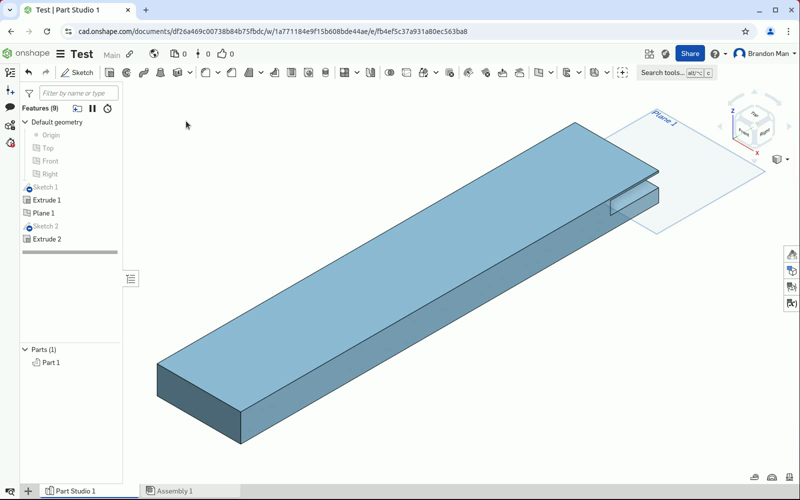
mouse_move(73, 189)
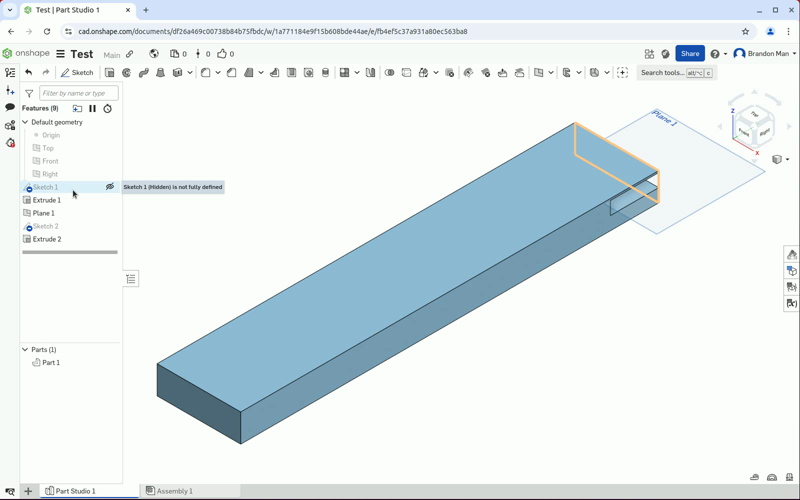
click(73, 189)